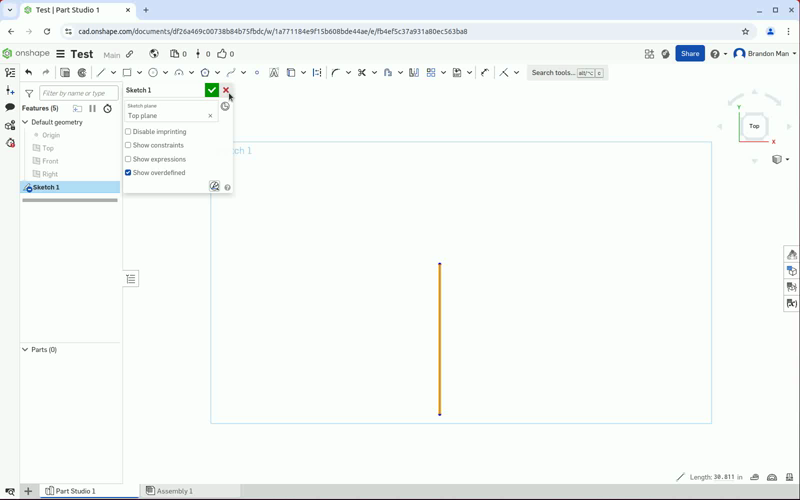
key(shift+h)
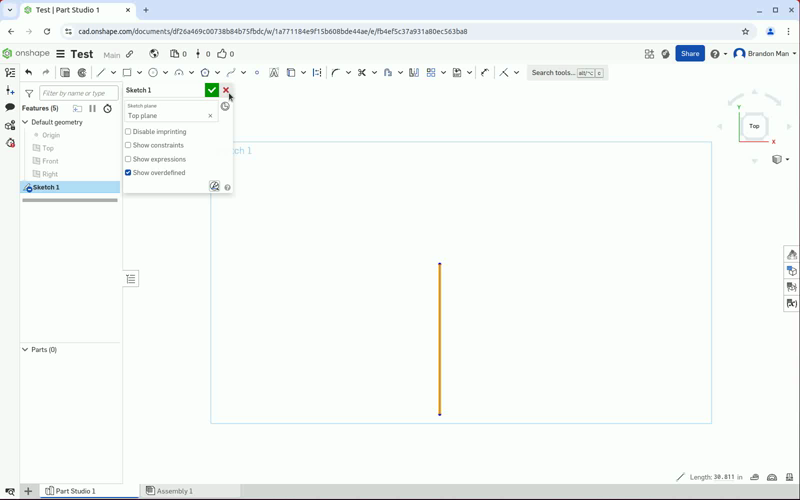
key(shift+s)
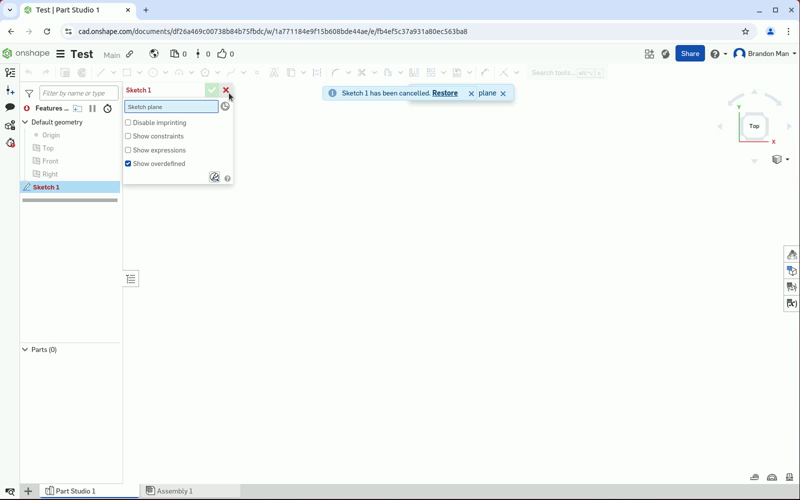
mouse_move(73, 150)
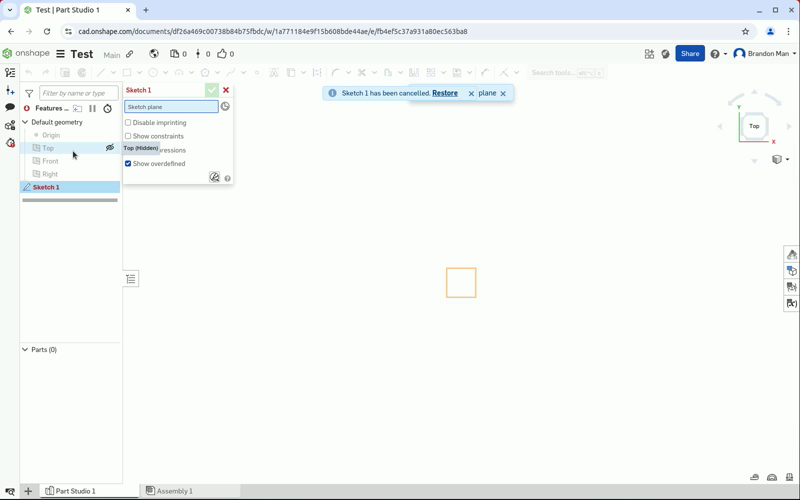
click(73, 150)
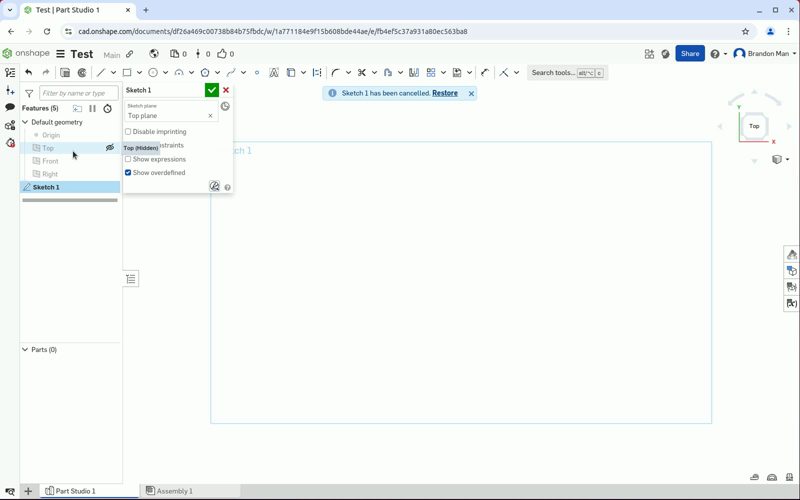
mouse_move(73, 352)
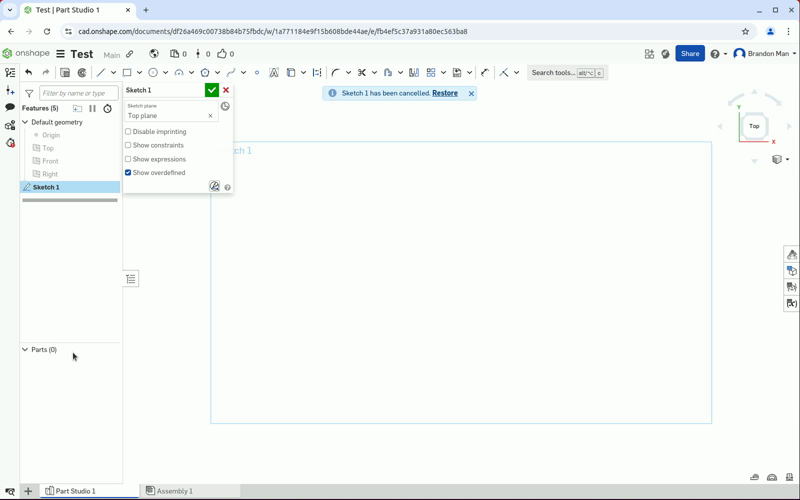
key(y)
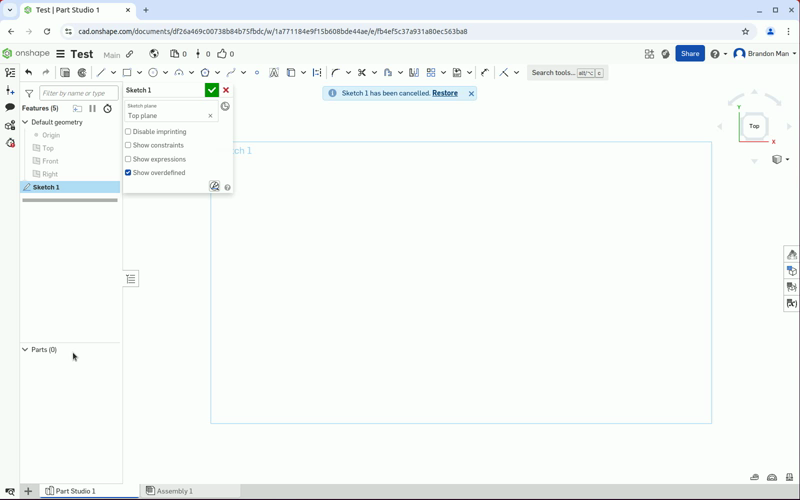
key(c)
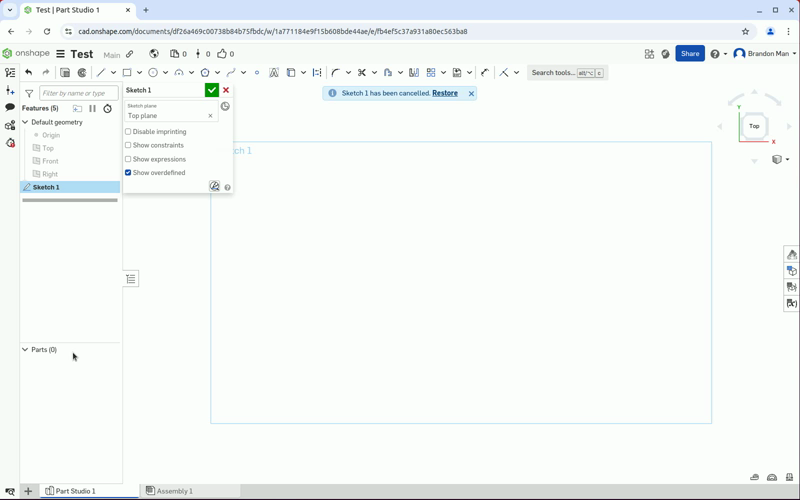
key_down(shift)
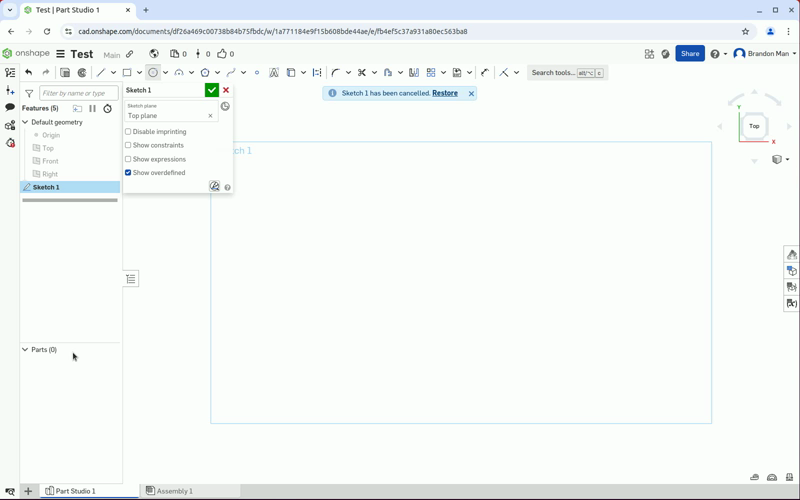
mouse_move(461, 282)
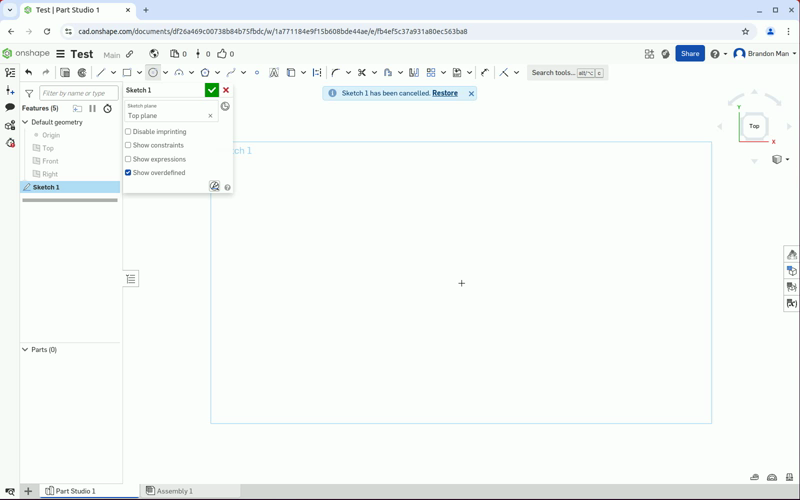
click(461, 282)
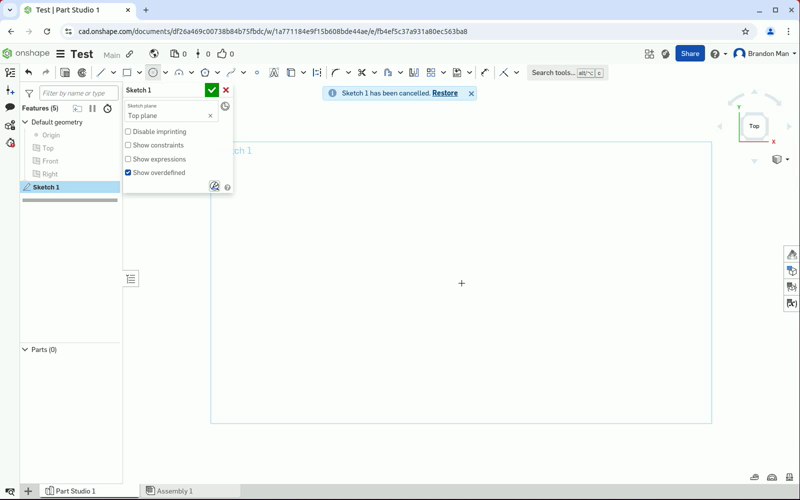
key_up(shift)
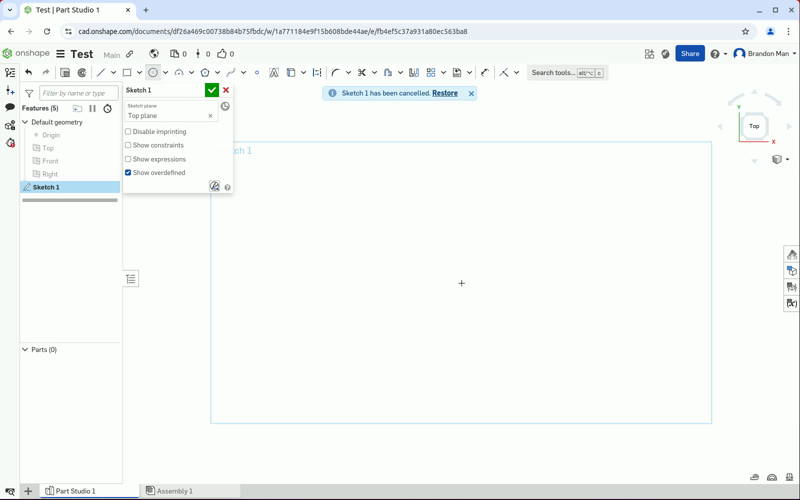
mouse_move(464, 282)
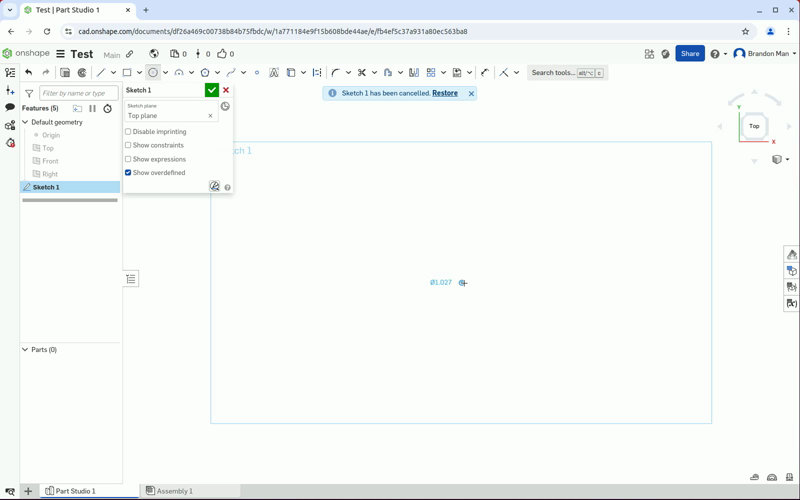
scroll(6)
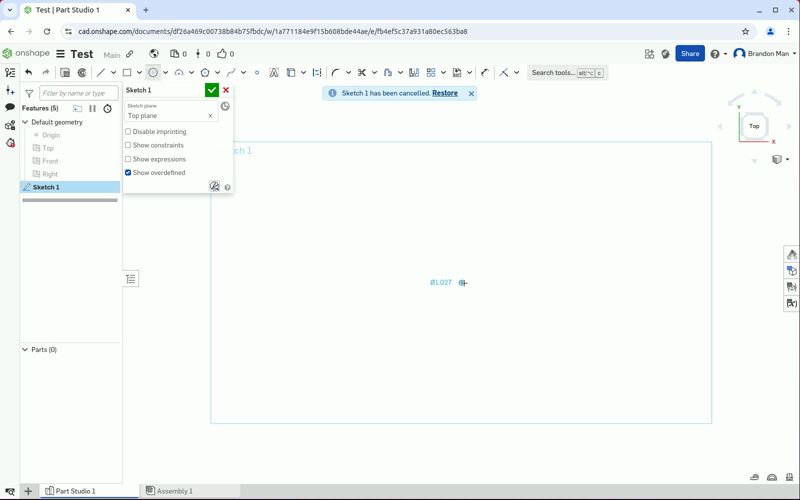
scroll(6)
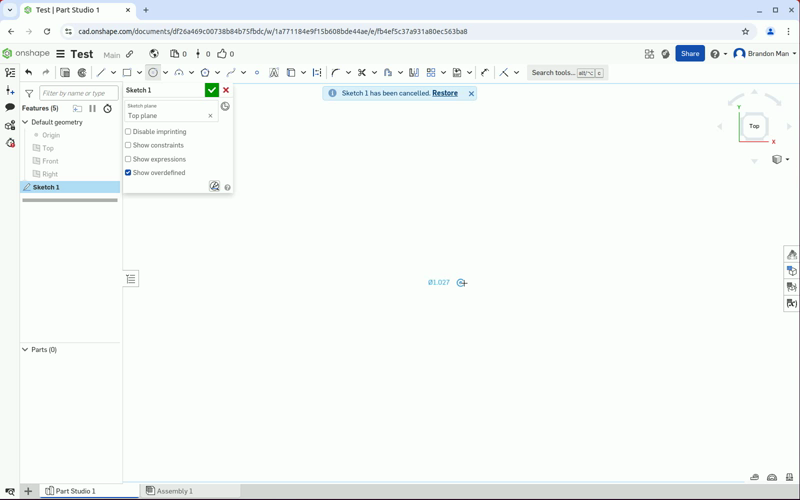
scroll(6)
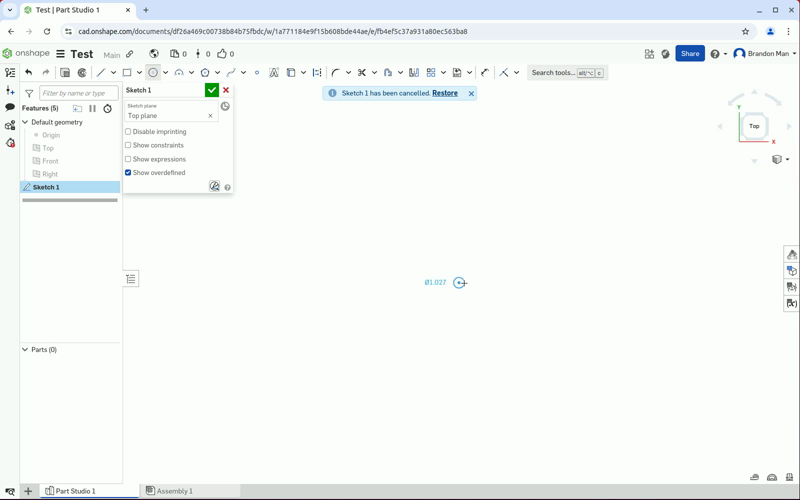
scroll(6)
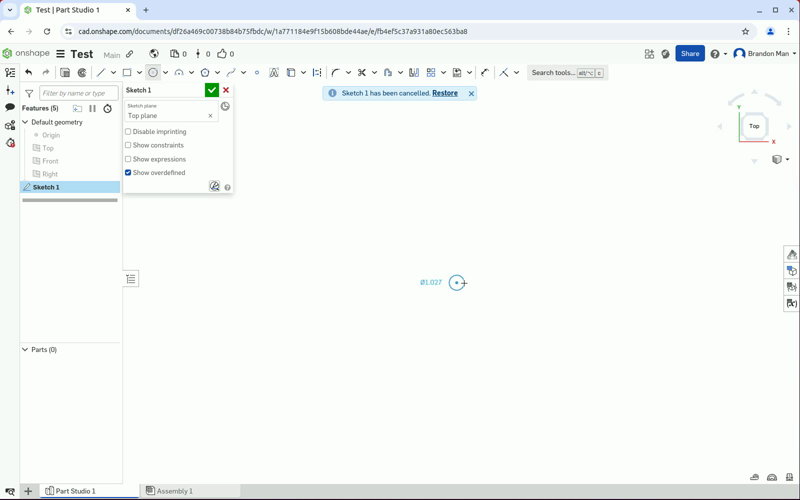
scroll(6)
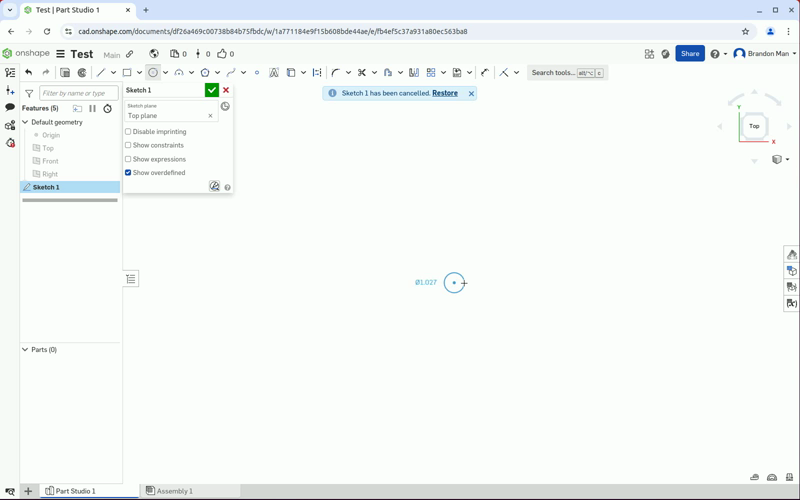
scroll(6)
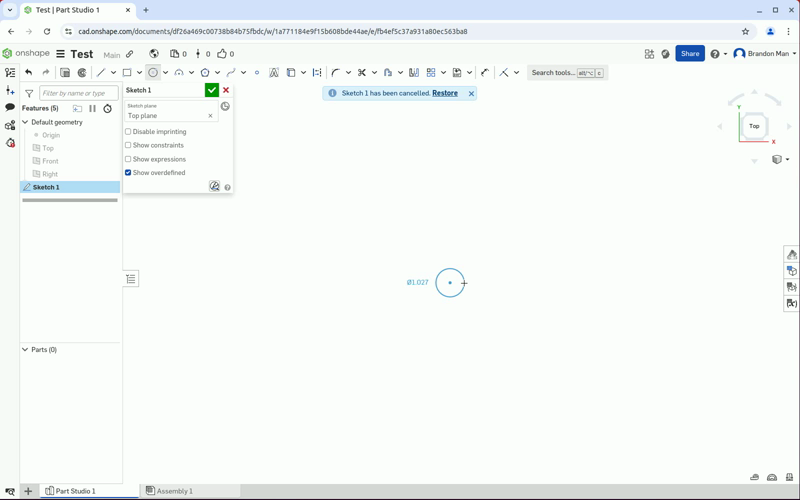
scroll(6)
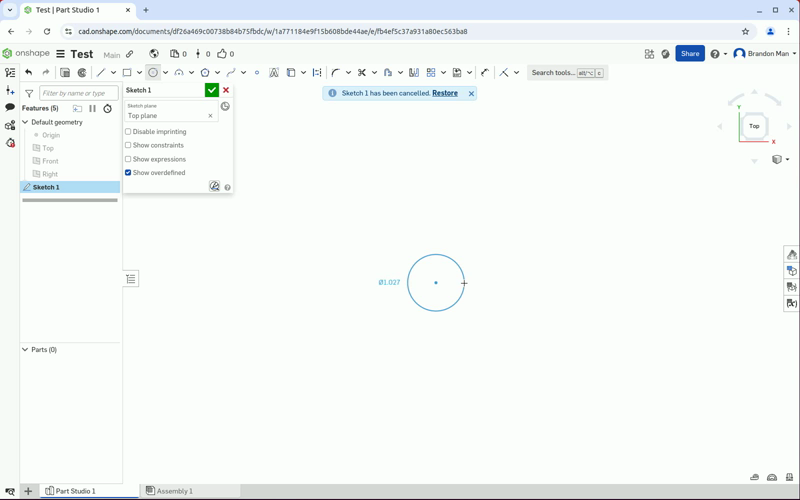
click(464, 282)
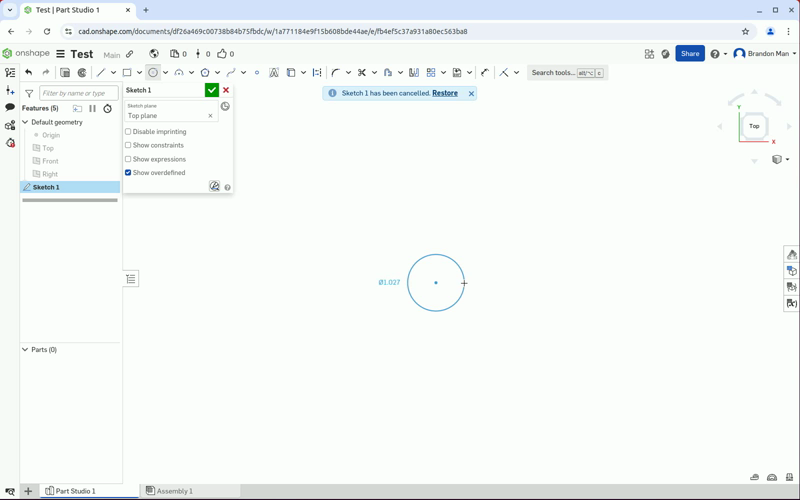
scroll(-6)
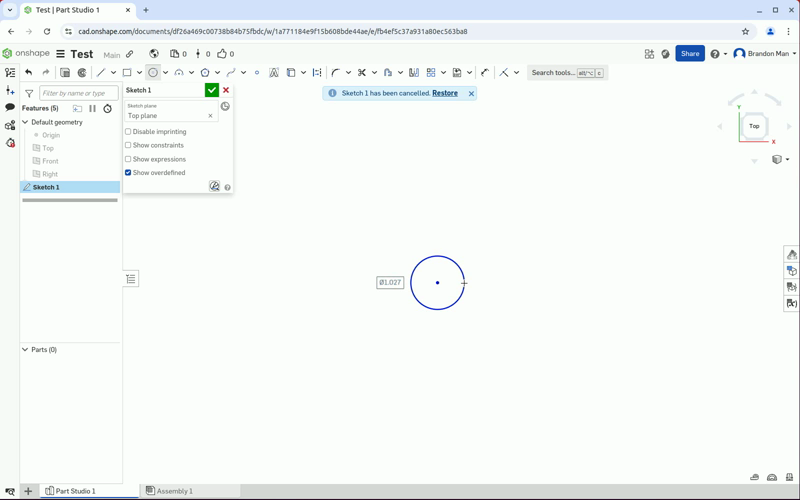
scroll(-6)
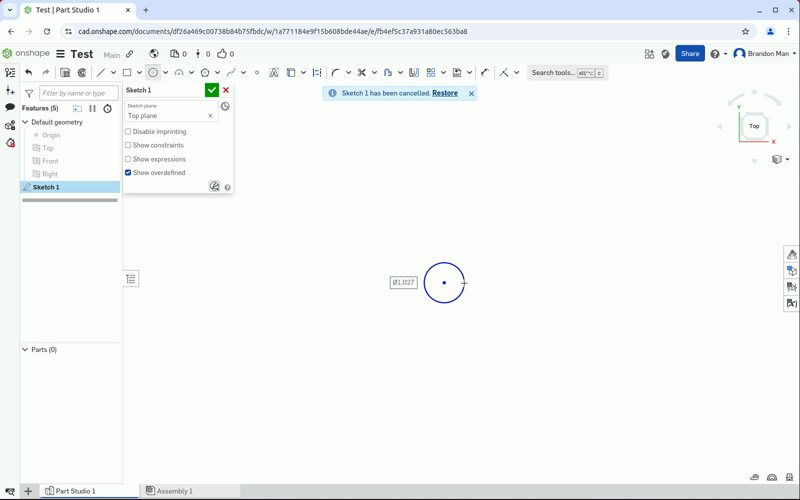
scroll(-6)
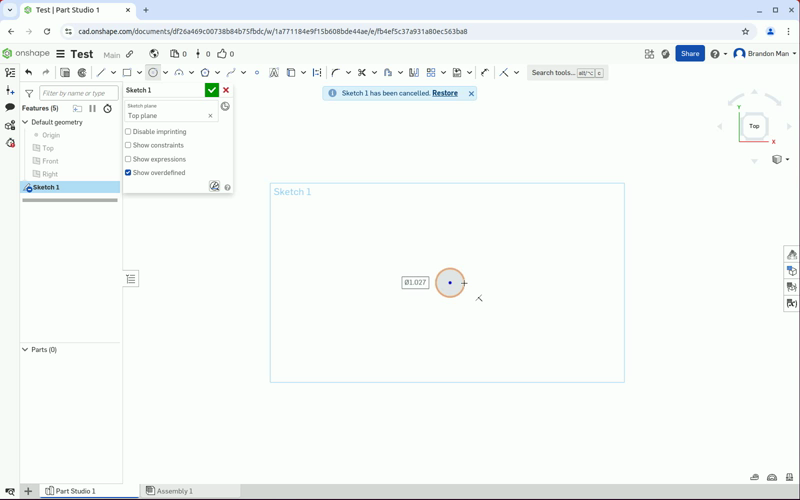
scroll(-6)
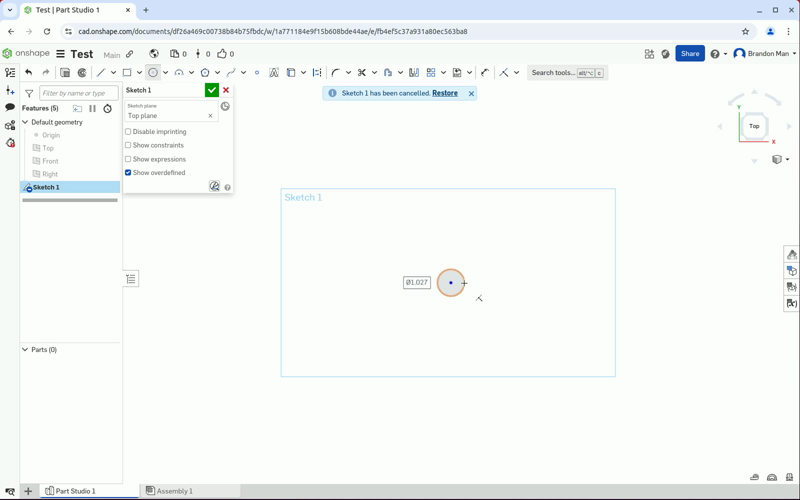
scroll(-6)
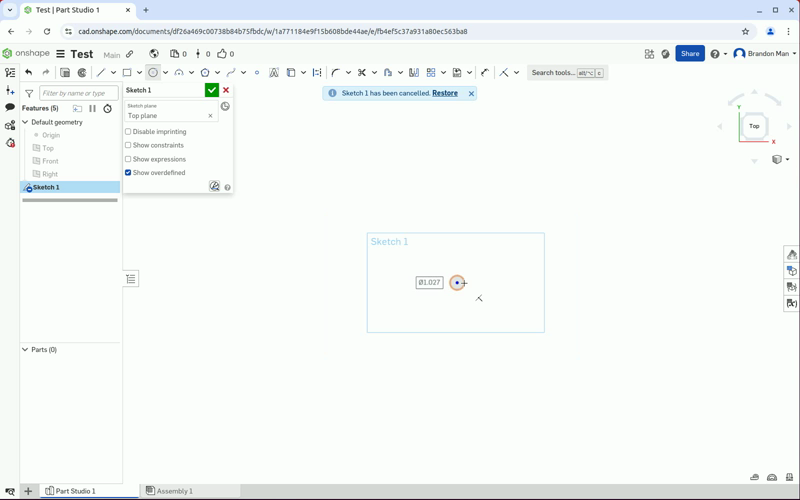
scroll(-6)
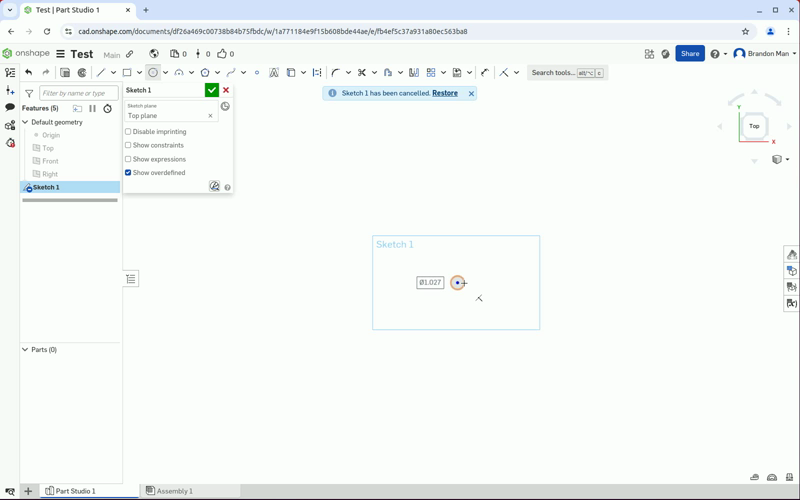
scroll(-6)
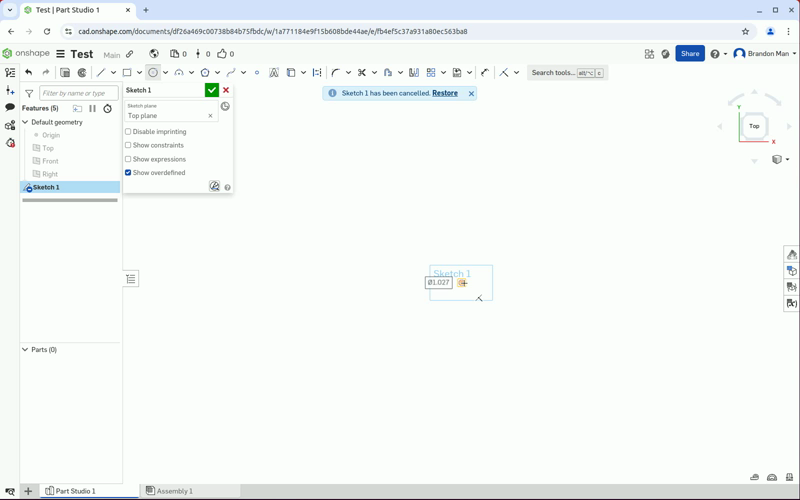
key(esc)
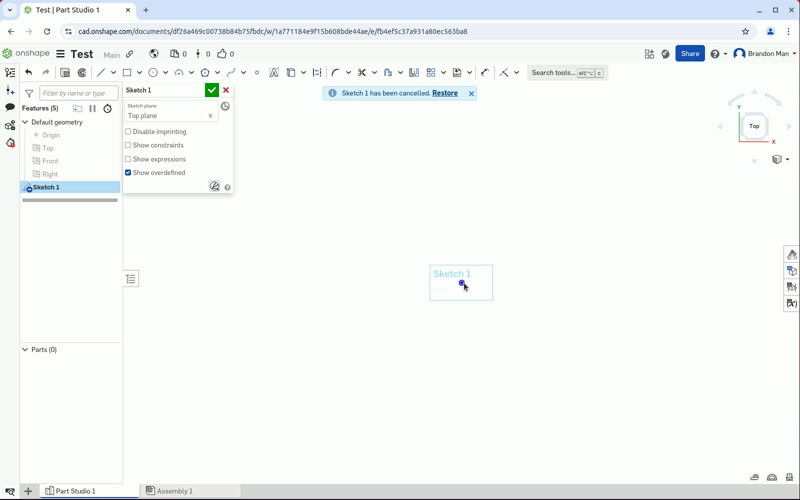
key(c)
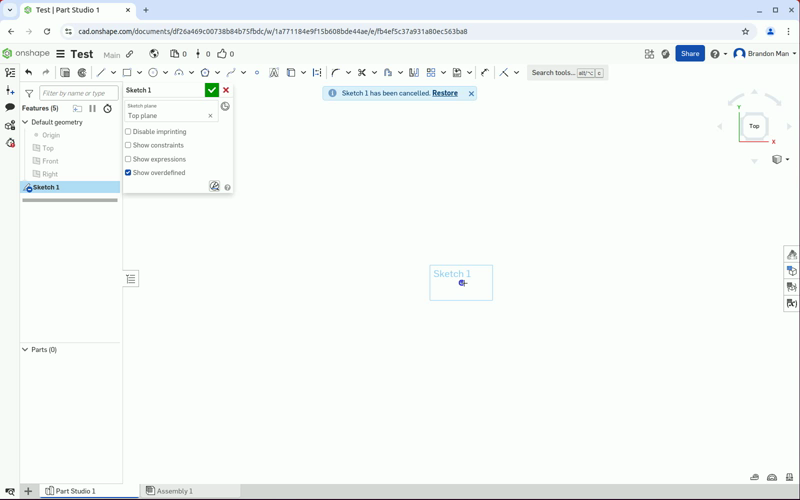
key_down(shift)
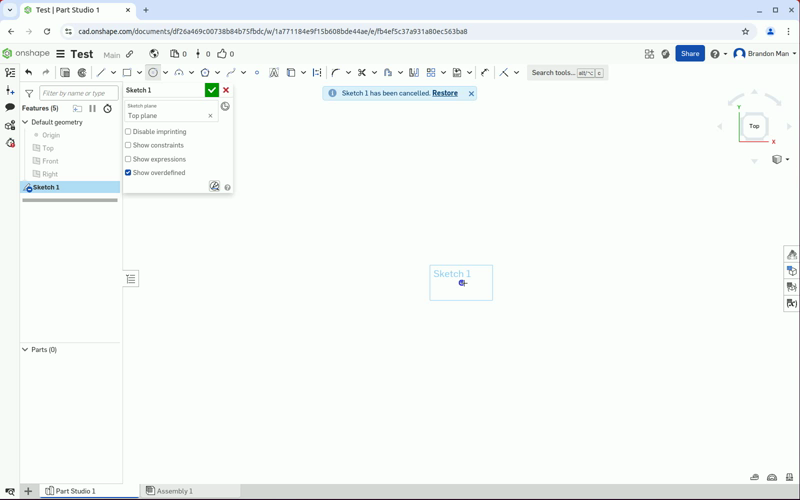
mouse_move(461, 282)
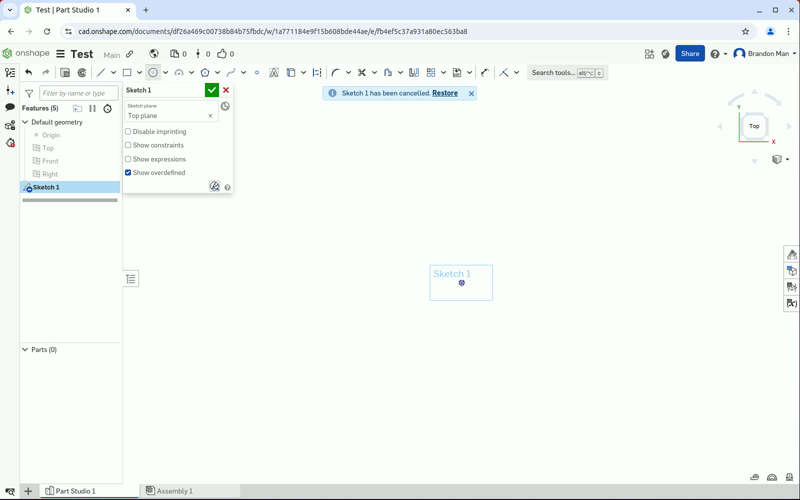
scroll(6)
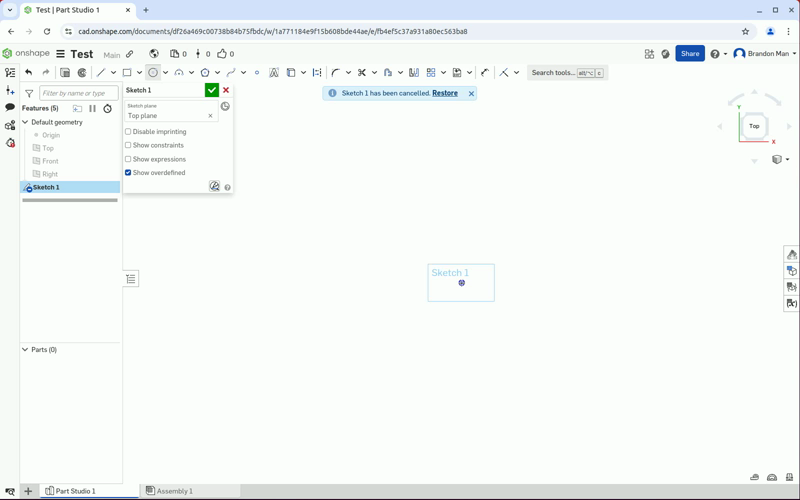
scroll(6)
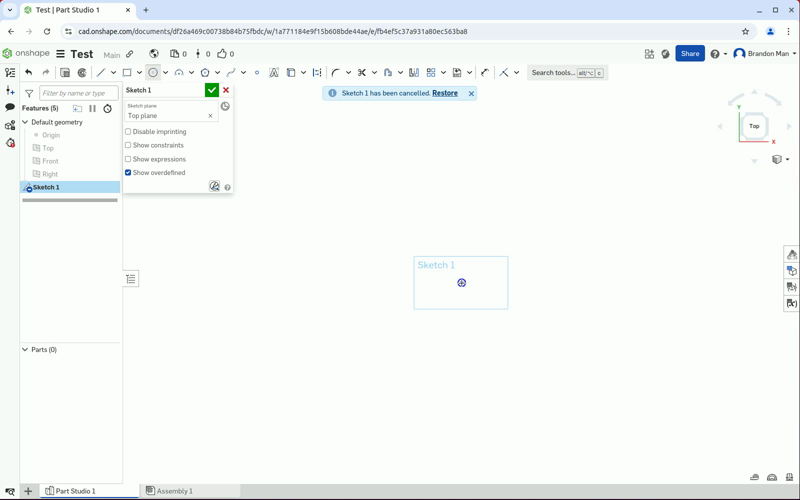
scroll(6)
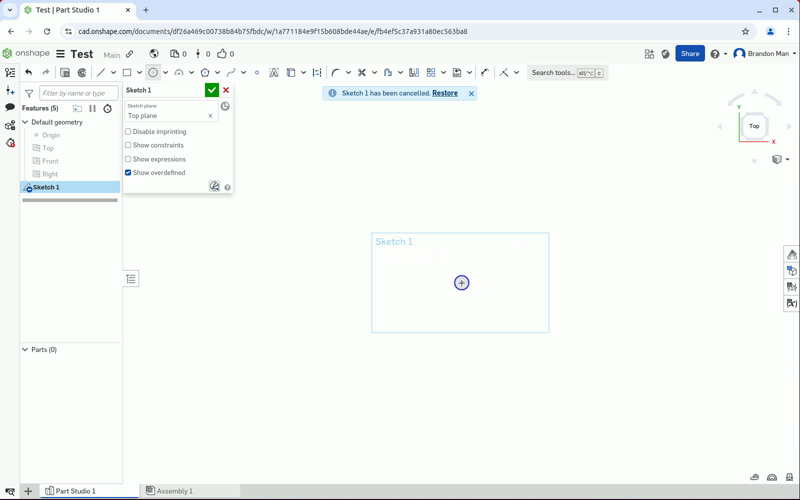
scroll(6)
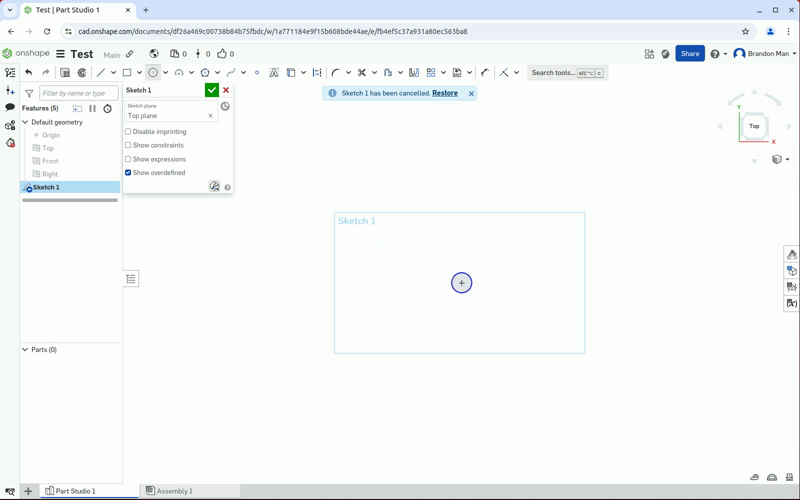
scroll(6)
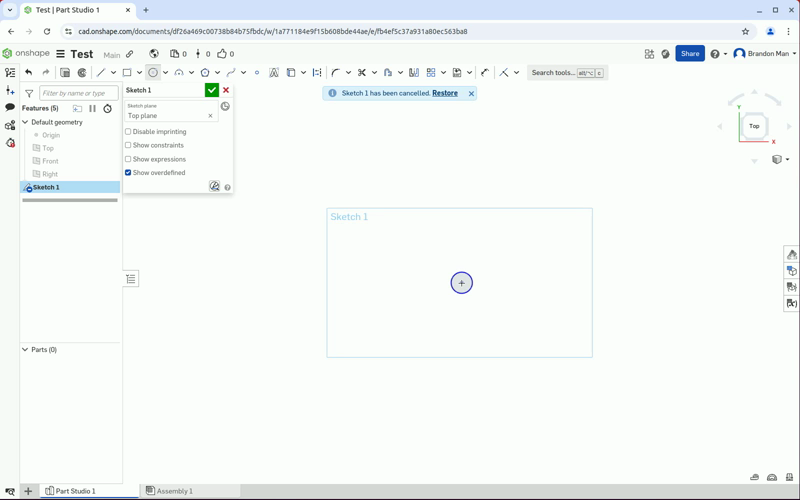
scroll(6)
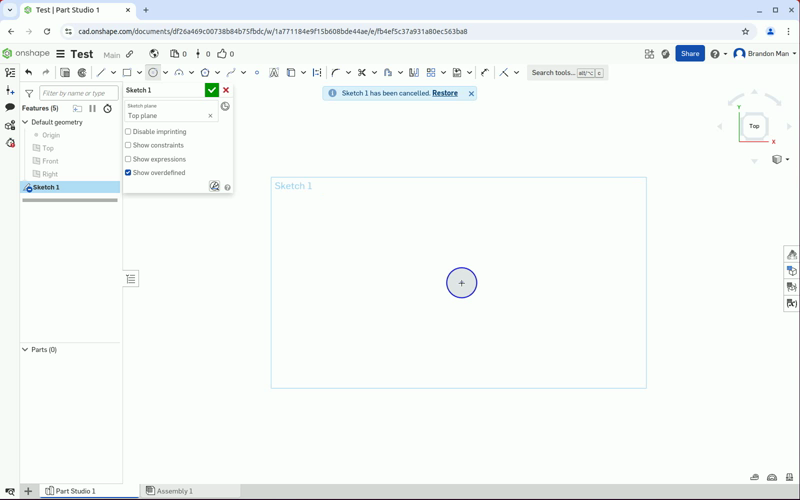
scroll(6)
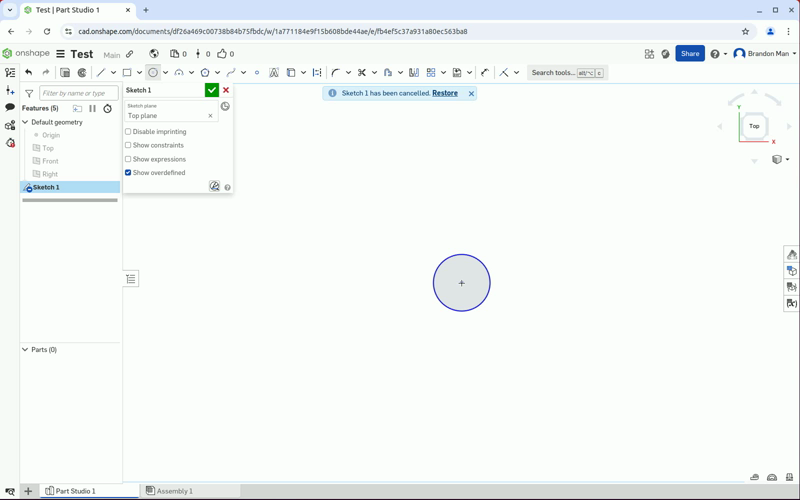
click(461, 282)
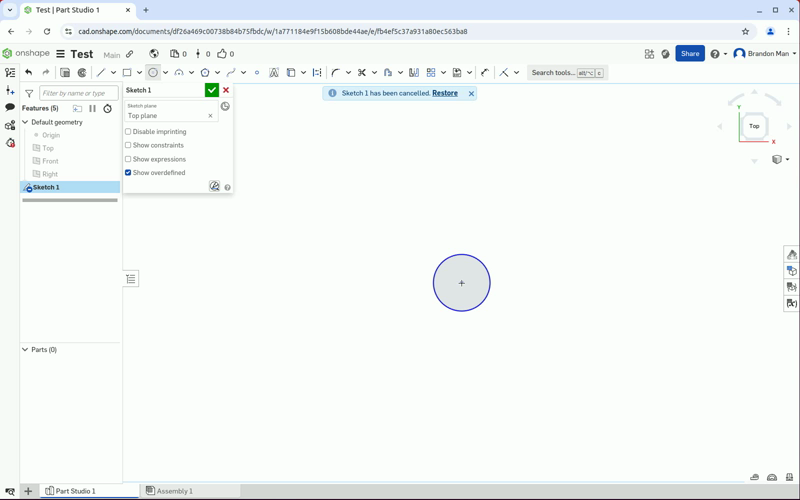
scroll(-6)
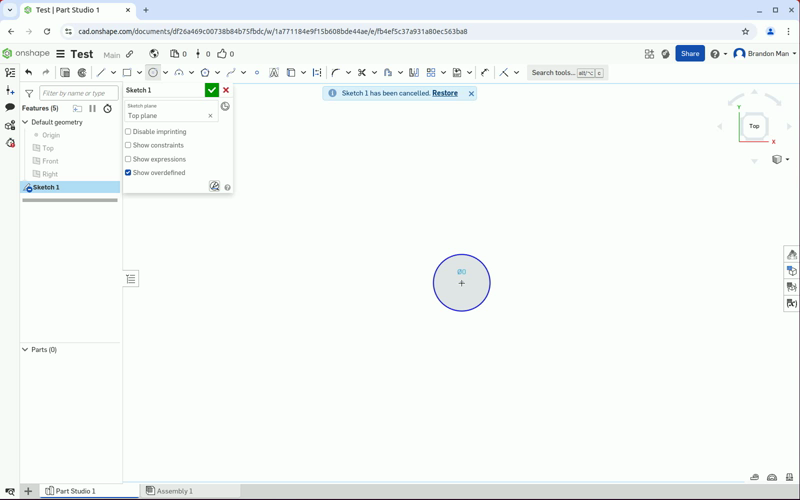
scroll(-6)
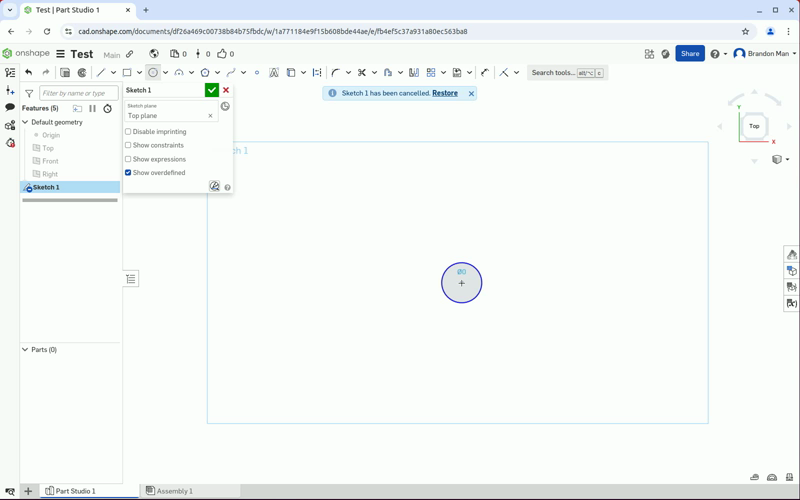
scroll(-6)
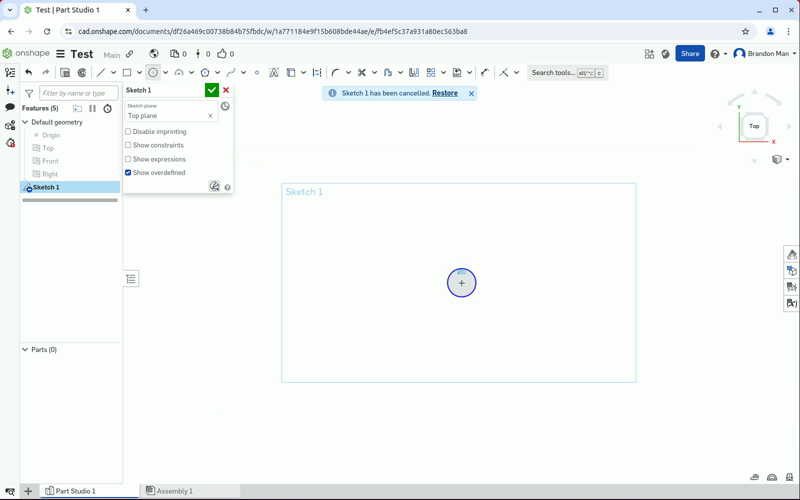
scroll(-6)
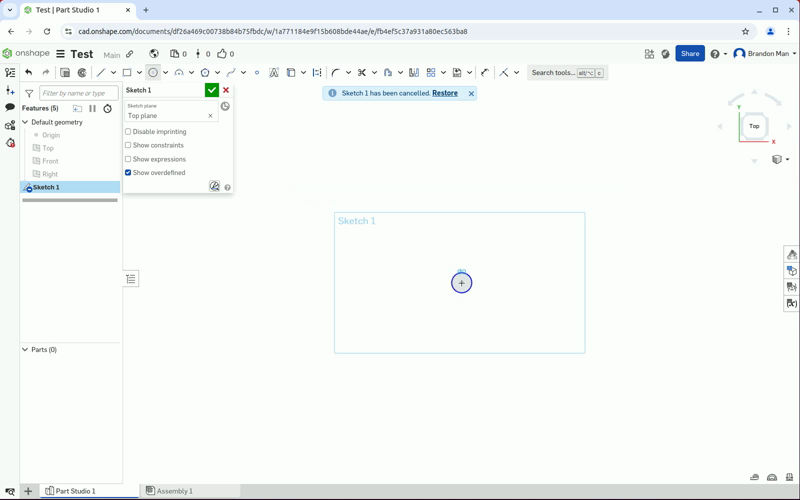
scroll(-6)
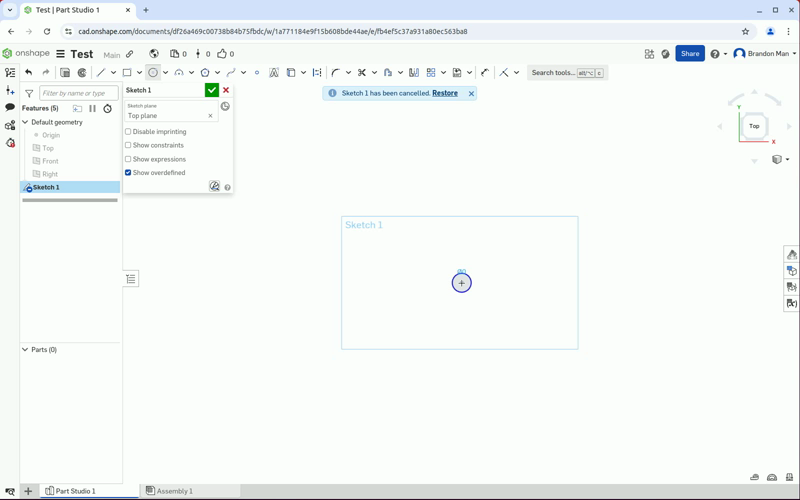
scroll(-6)
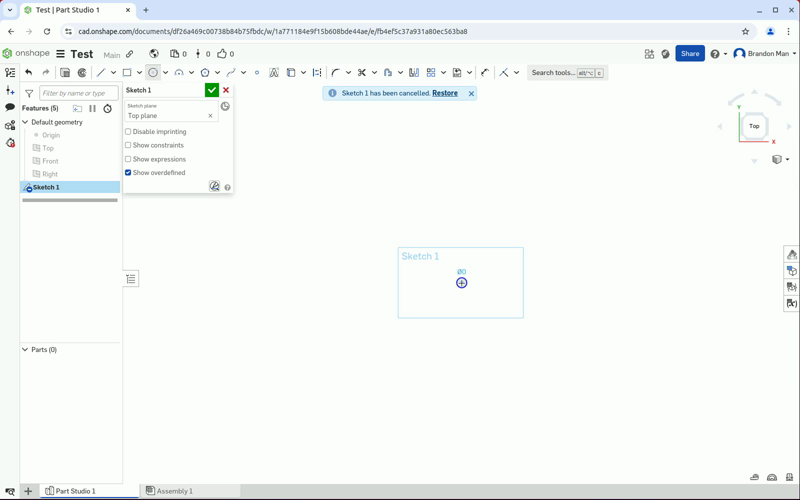
scroll(-6)
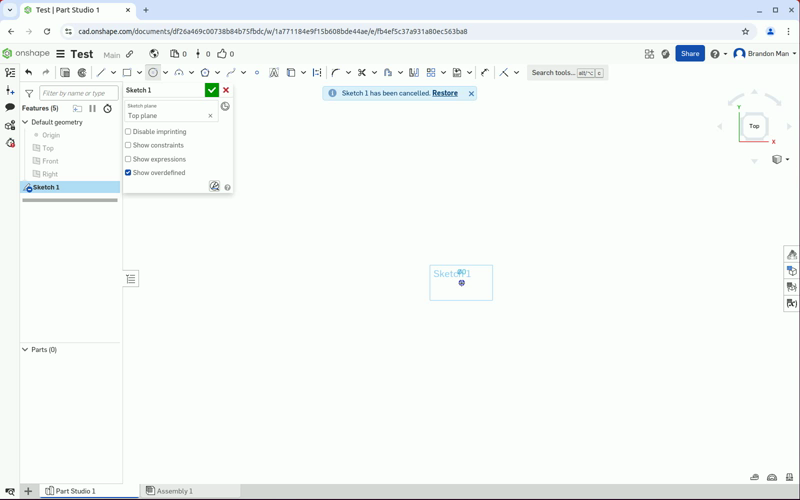
key_up(shift)
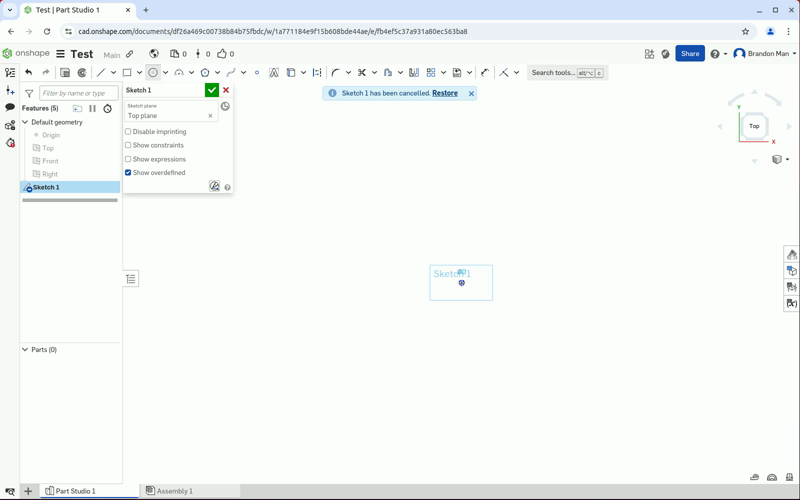
mouse_move(463, 282)
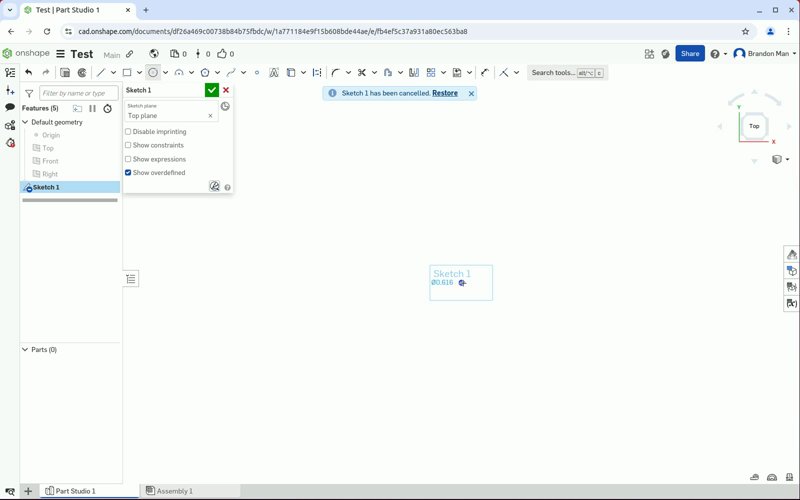
scroll(6)
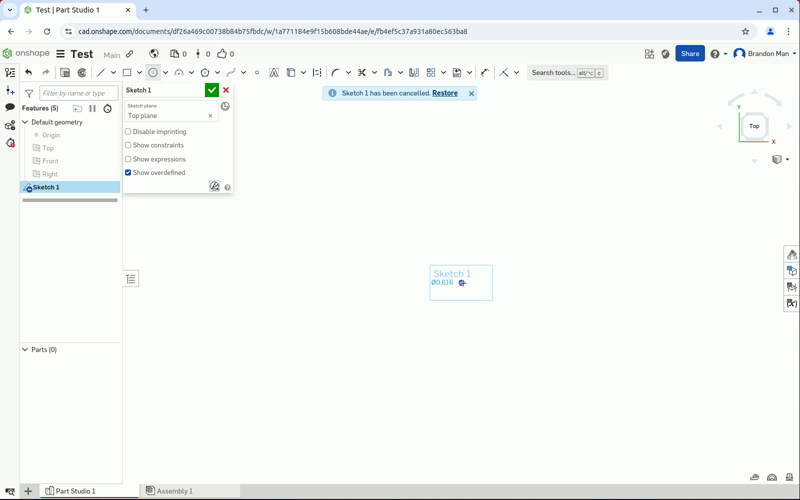
scroll(6)
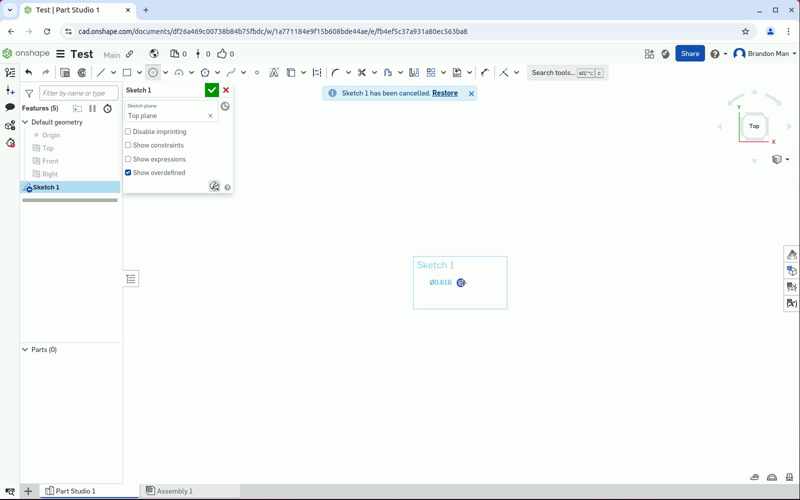
scroll(6)
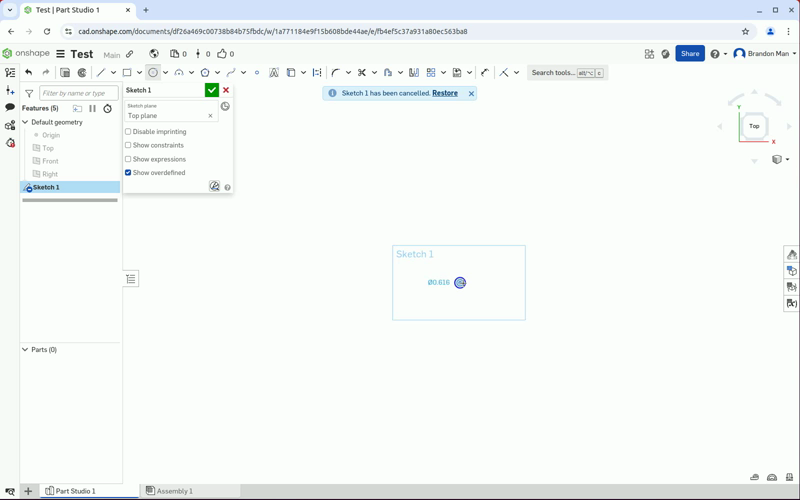
scroll(6)
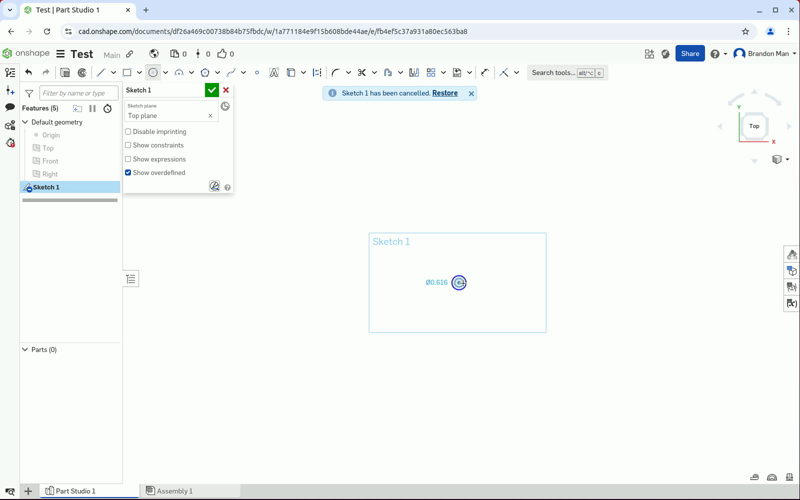
scroll(6)
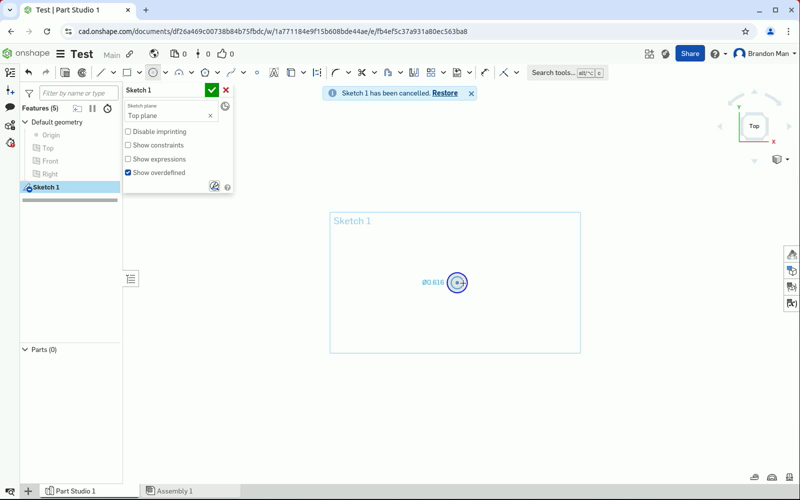
scroll(6)
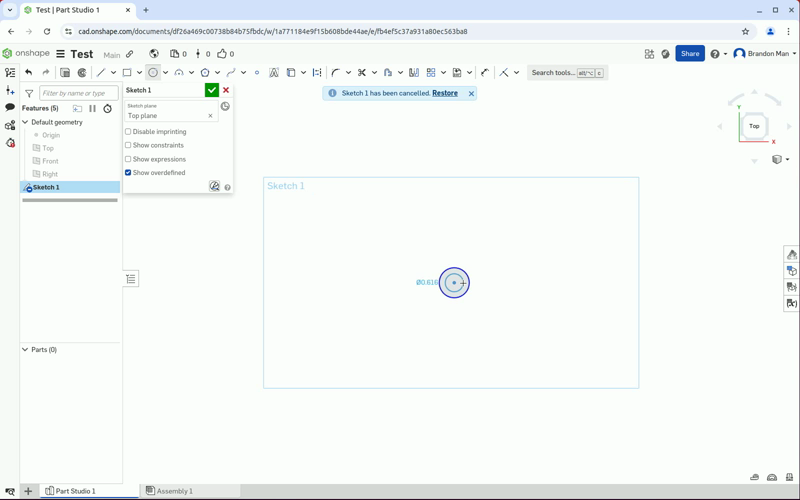
scroll(6)
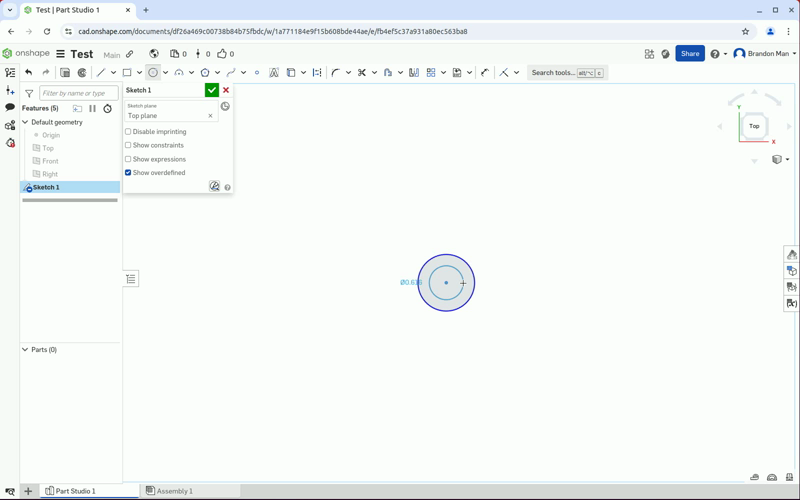
click(463, 282)
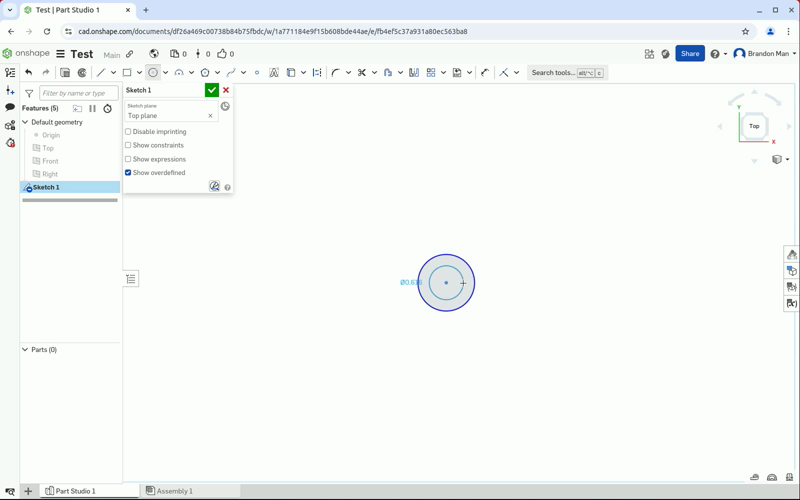
scroll(-6)
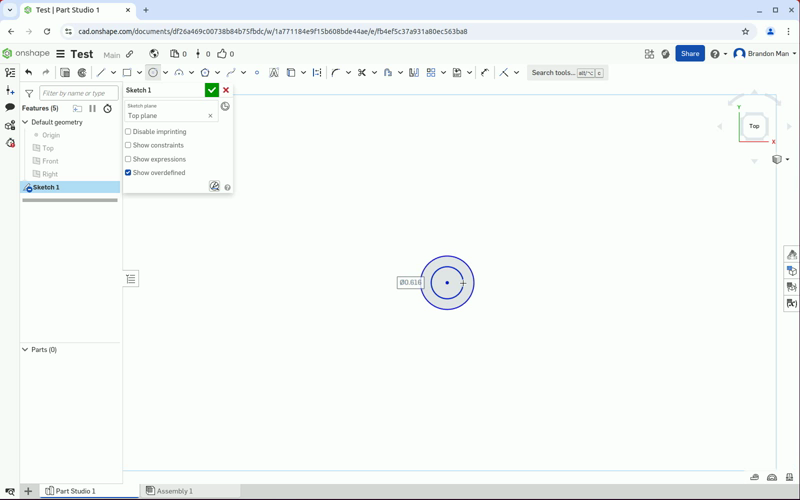
scroll(-6)
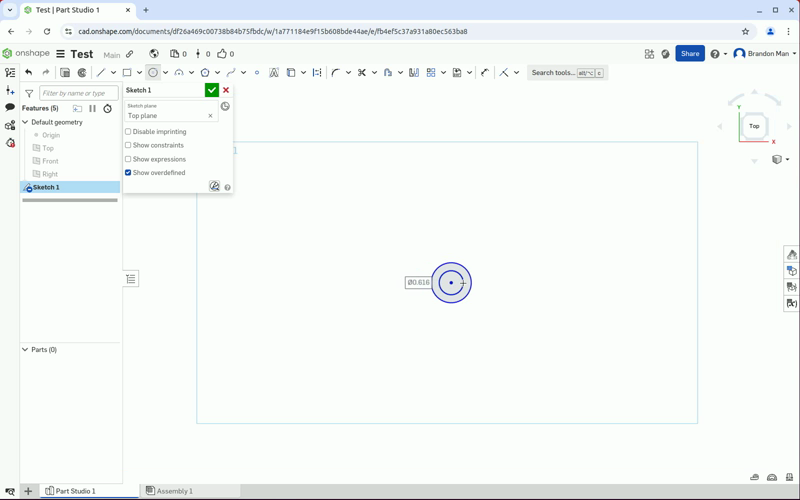
scroll(-6)
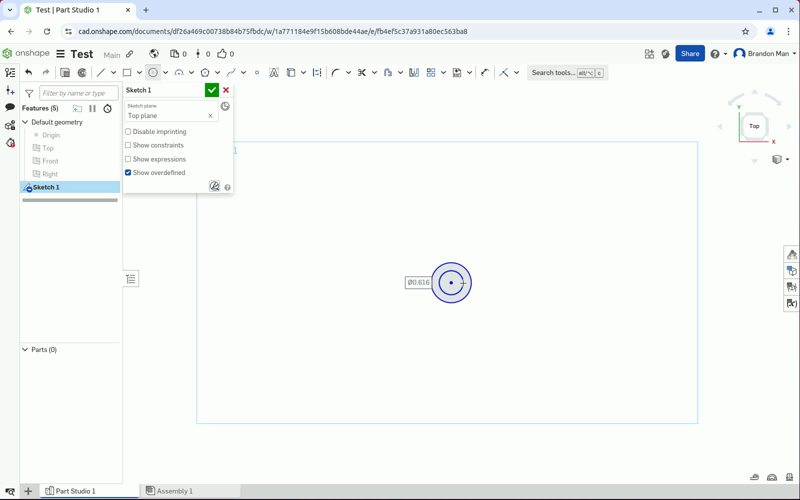
scroll(-6)
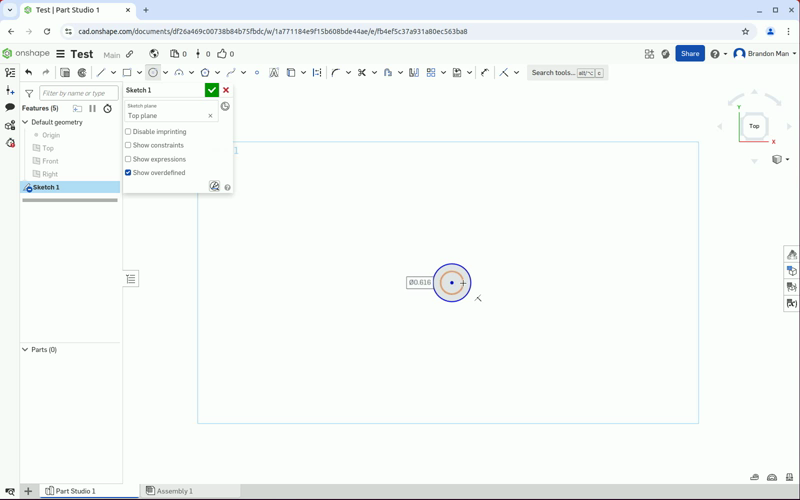
scroll(-6)
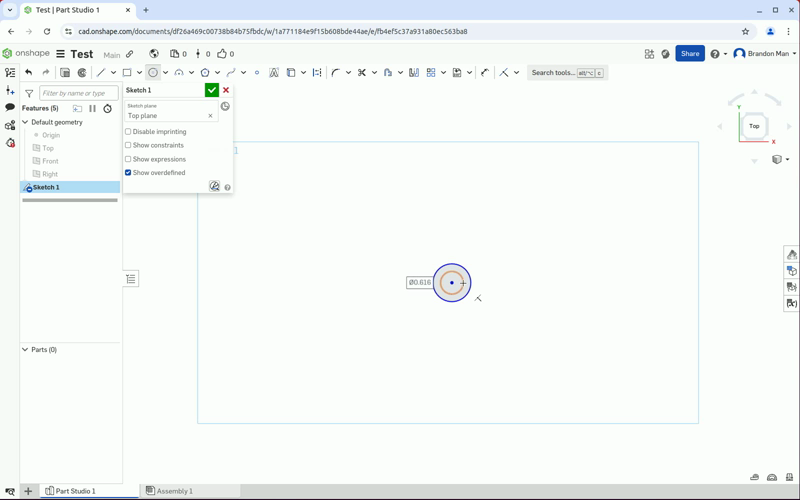
scroll(-6)
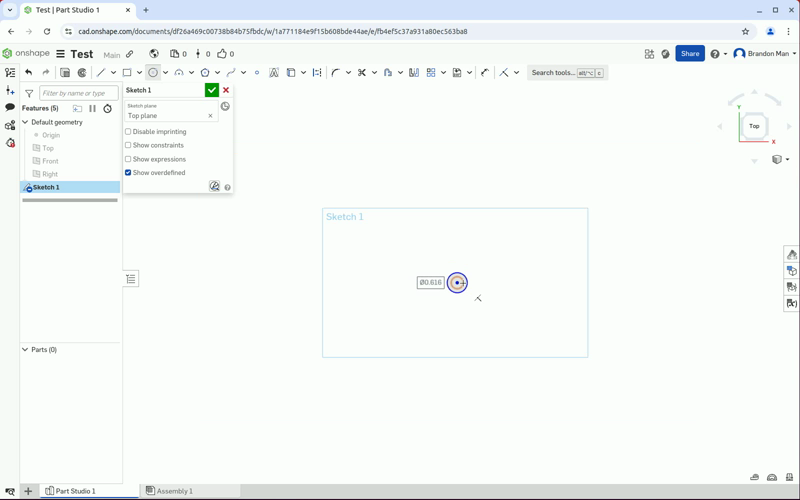
scroll(-6)
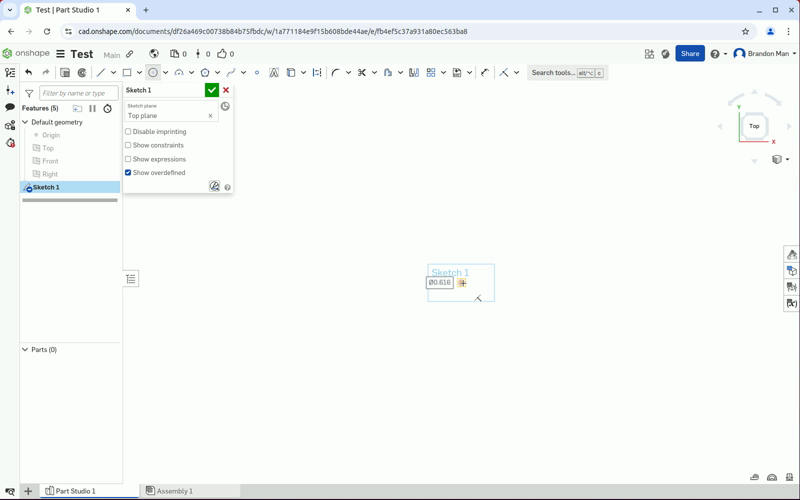
key(esc)
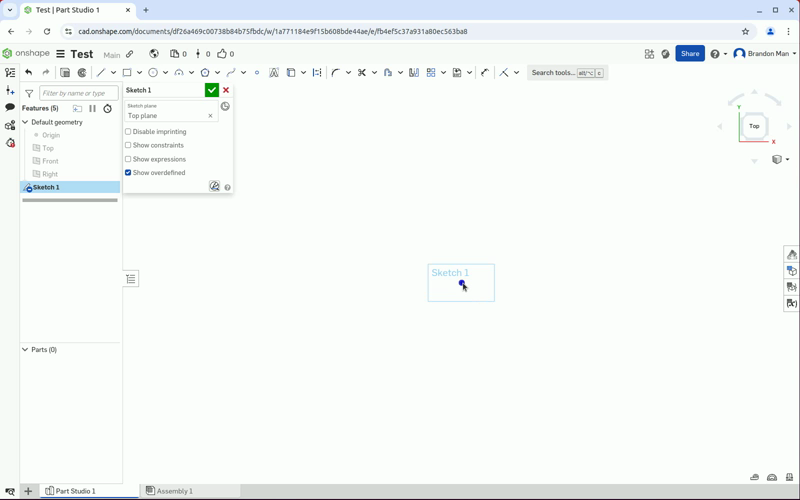
mouse_move(463, 283)
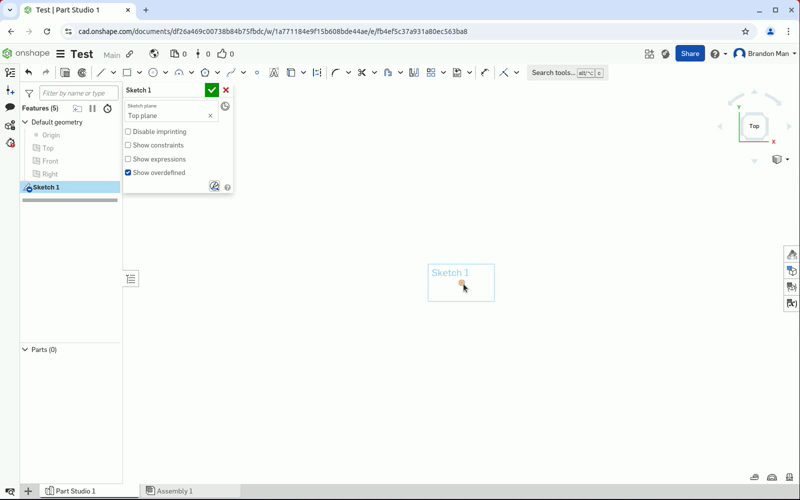
scroll(6)
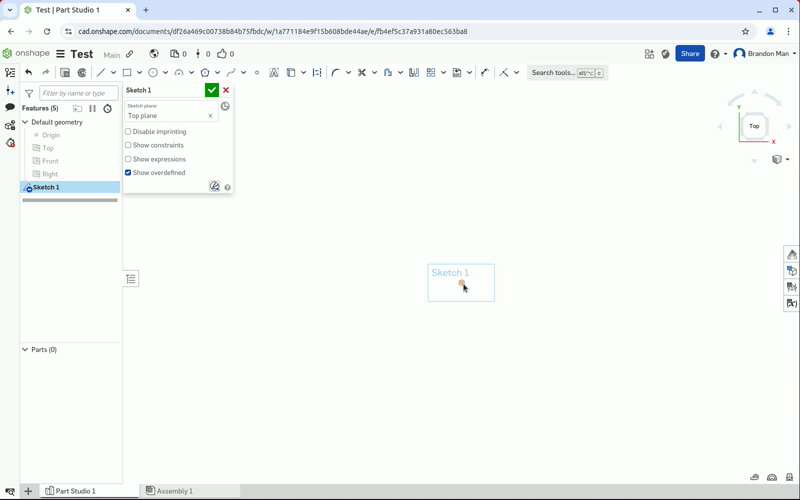
scroll(6)
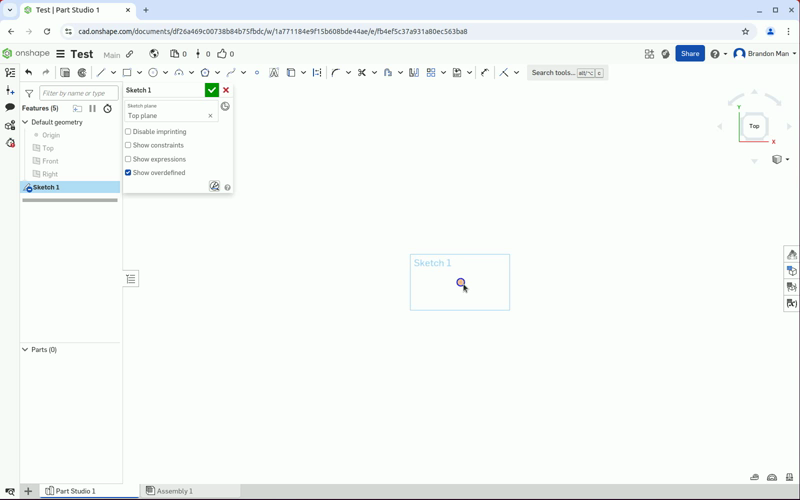
scroll(6)
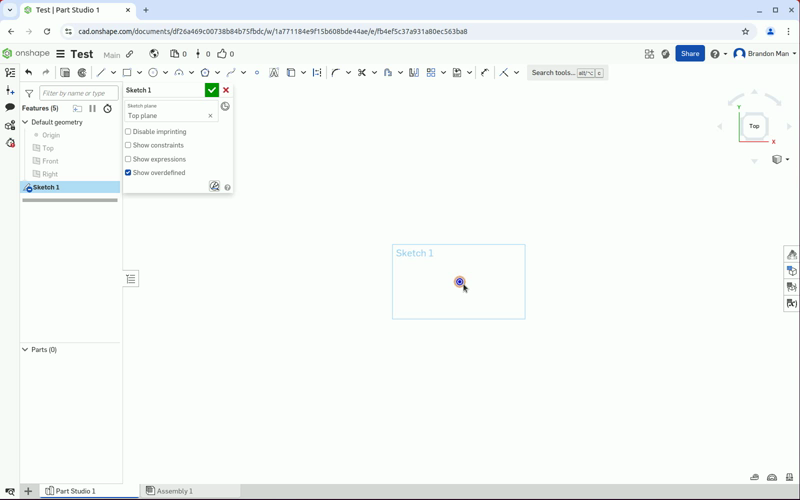
scroll(6)
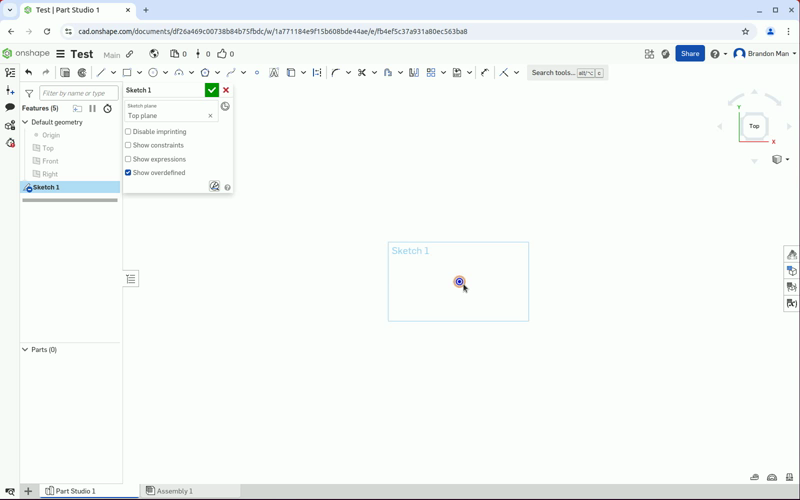
scroll(6)
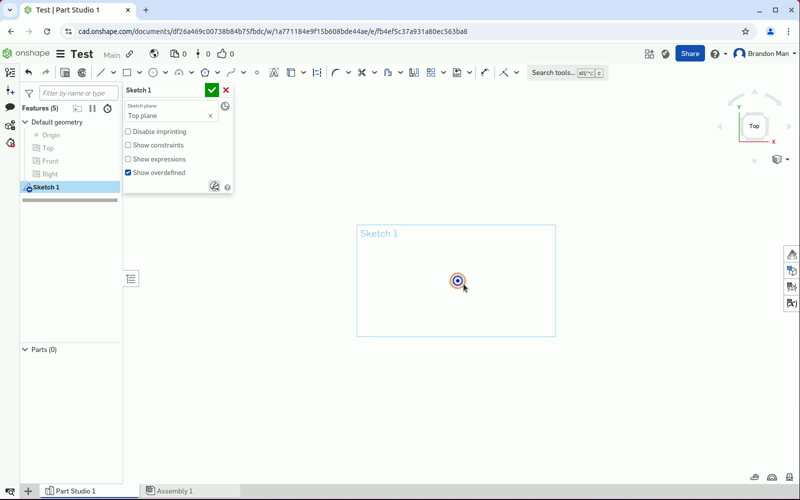
scroll(6)
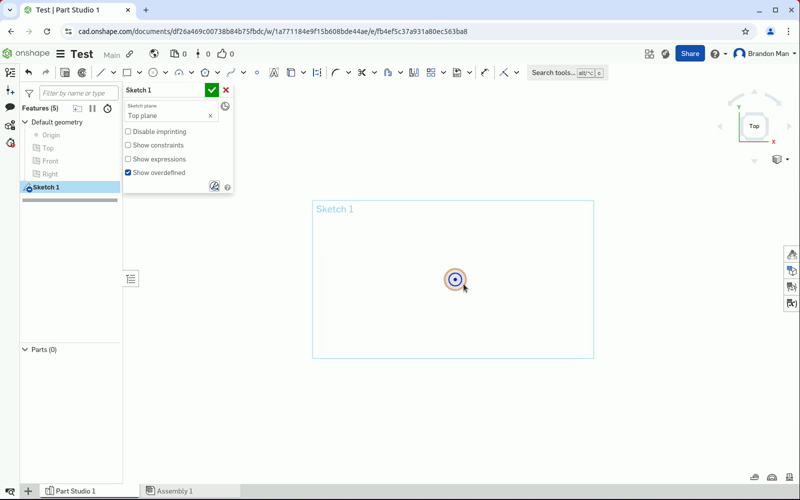
scroll(6)
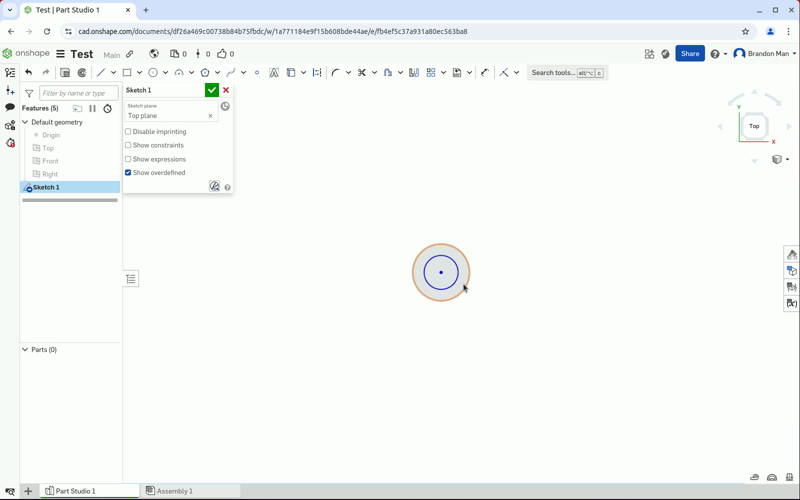
click(463, 283)
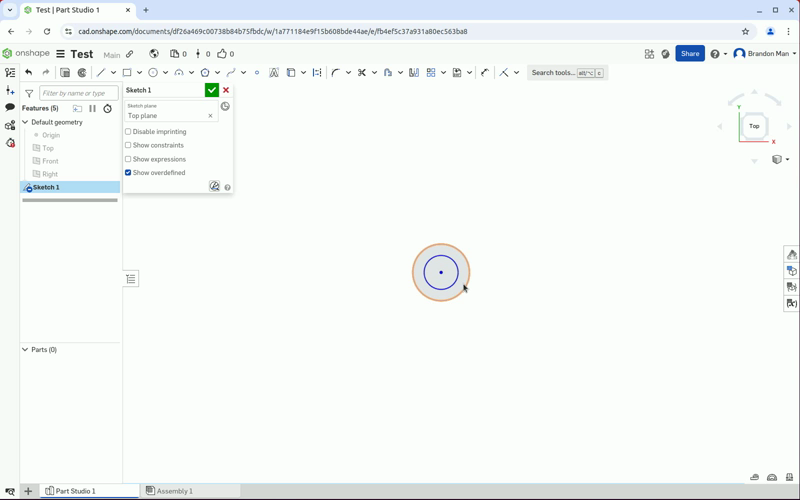
scroll(-6)
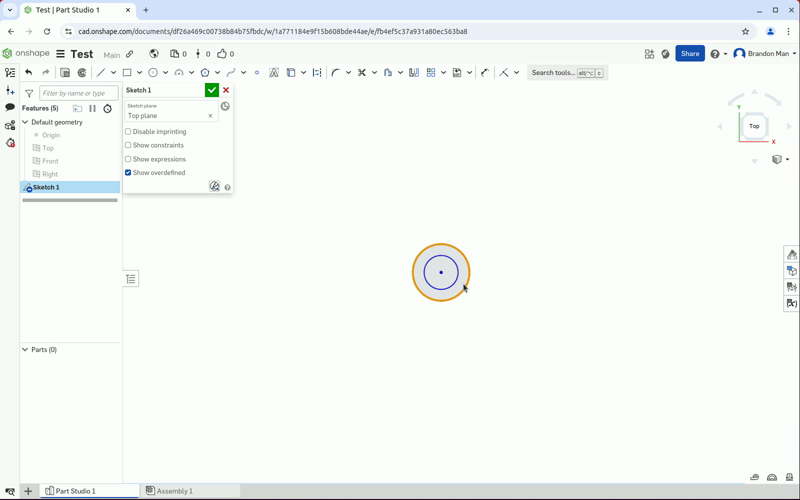
scroll(-6)
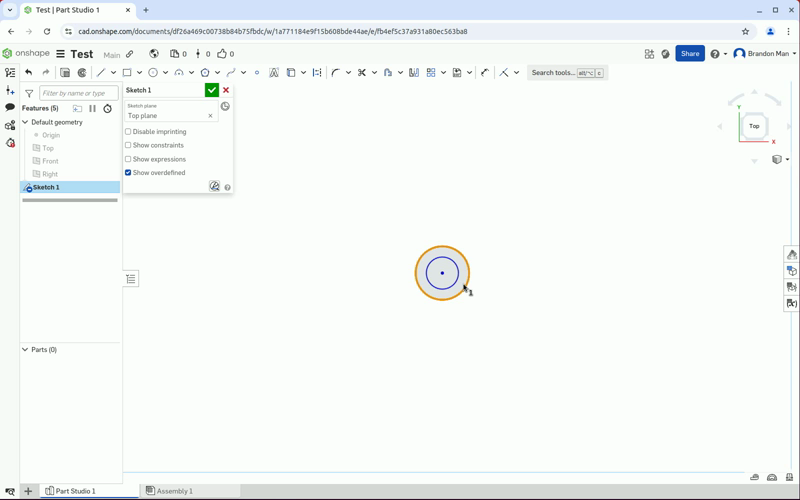
scroll(-6)
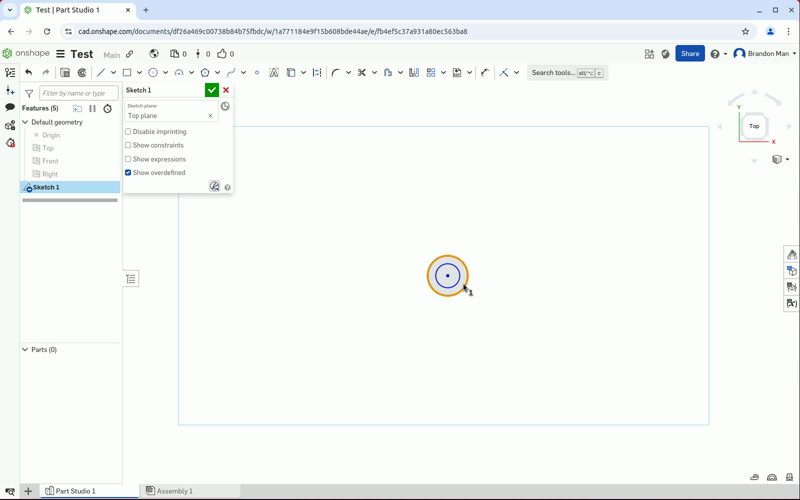
scroll(-6)
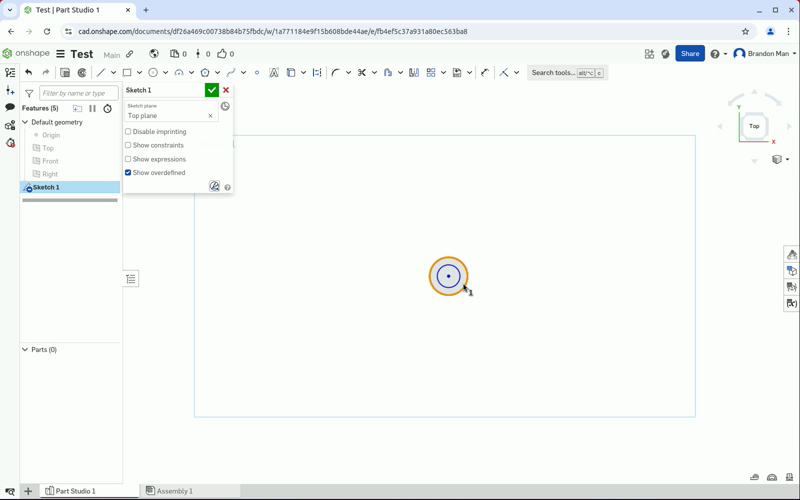
scroll(-6)
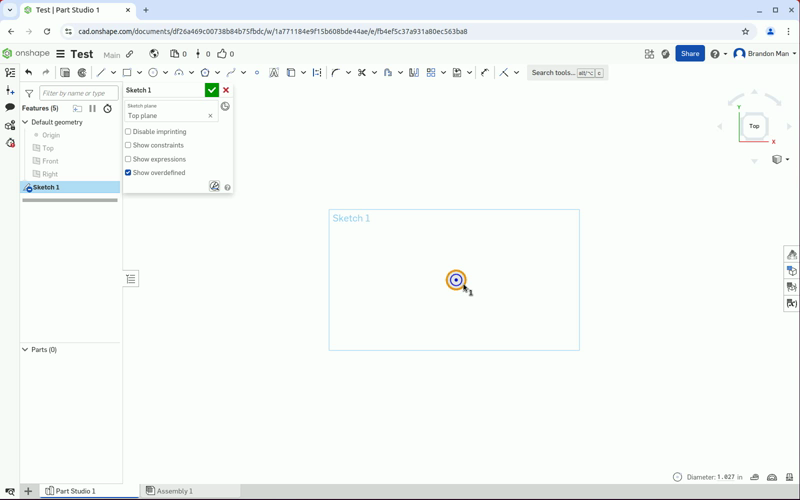
scroll(-6)
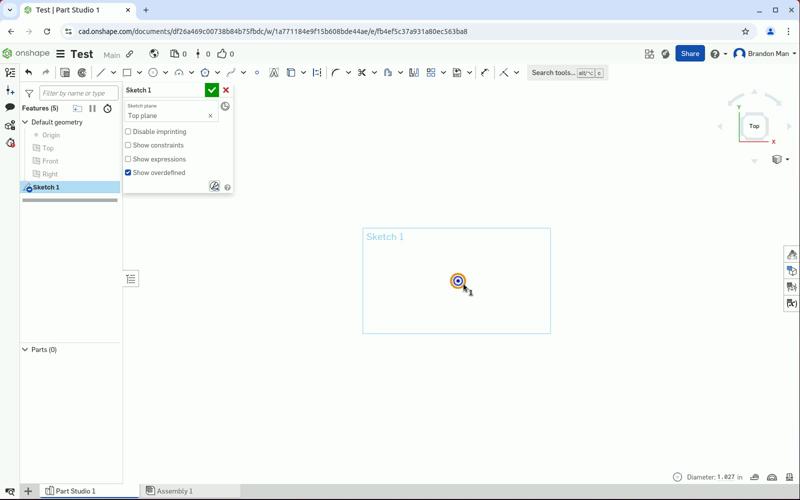
scroll(-6)
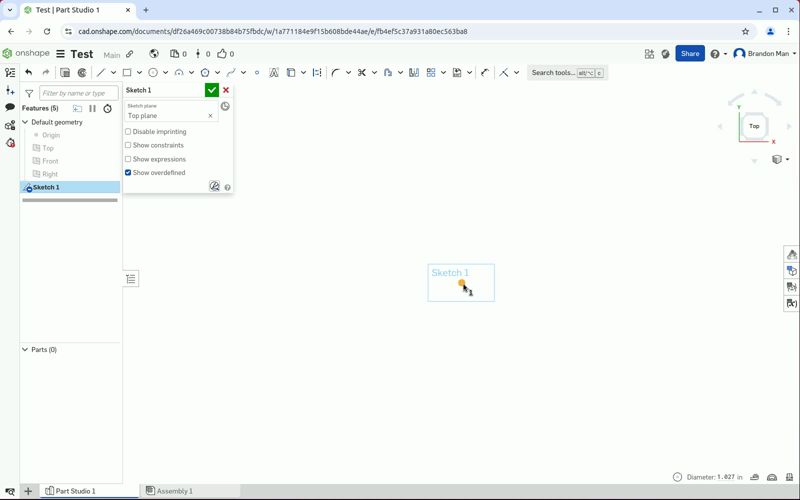
mouse_move(73, 352)
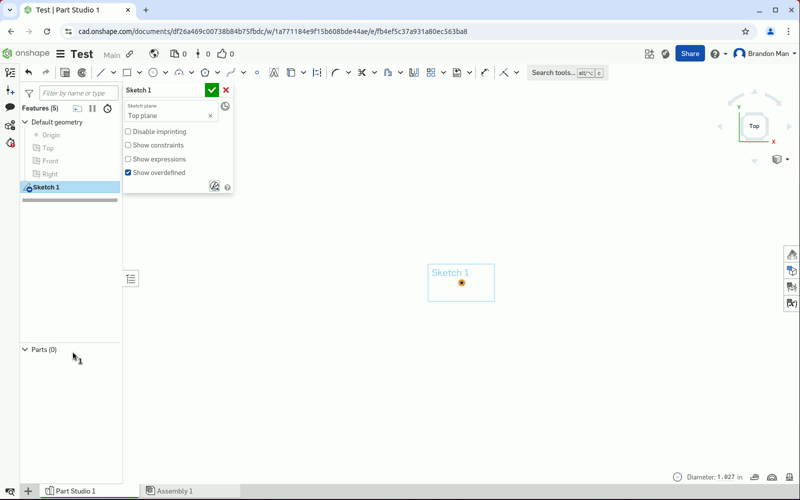
key(shift+y)
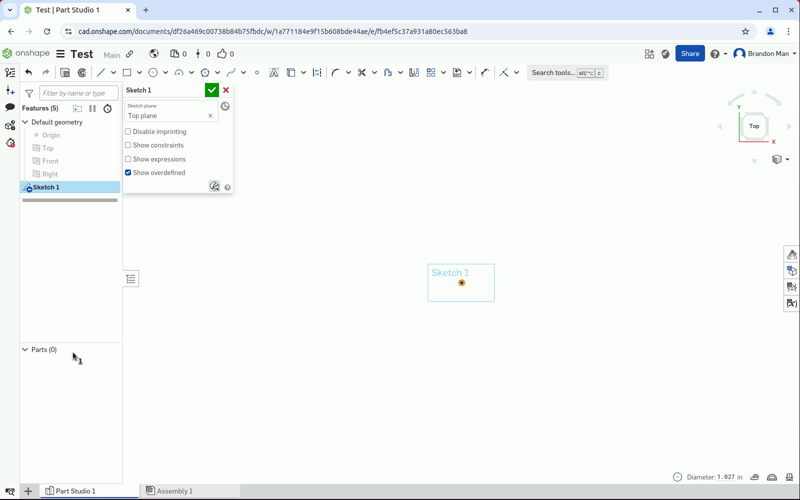
key(shift+e)
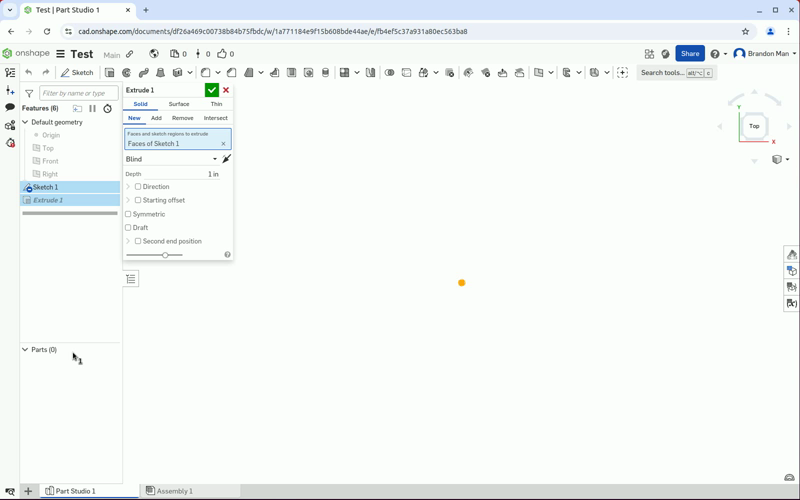
mouse_move(143, 106)
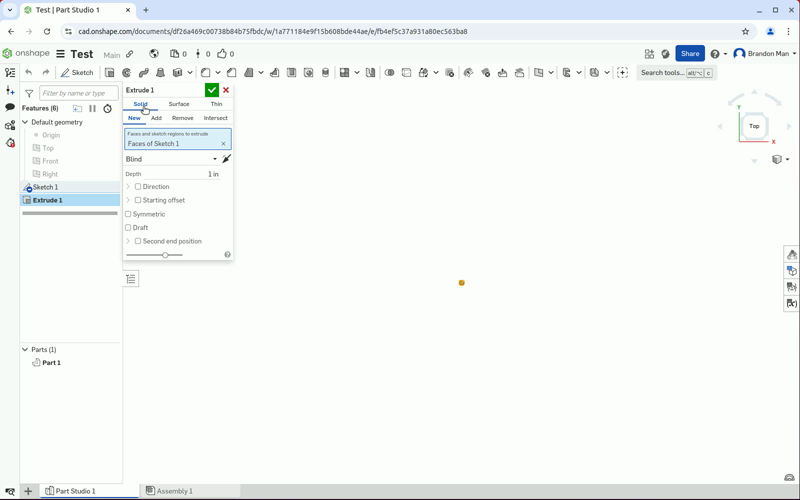
click(143, 106)
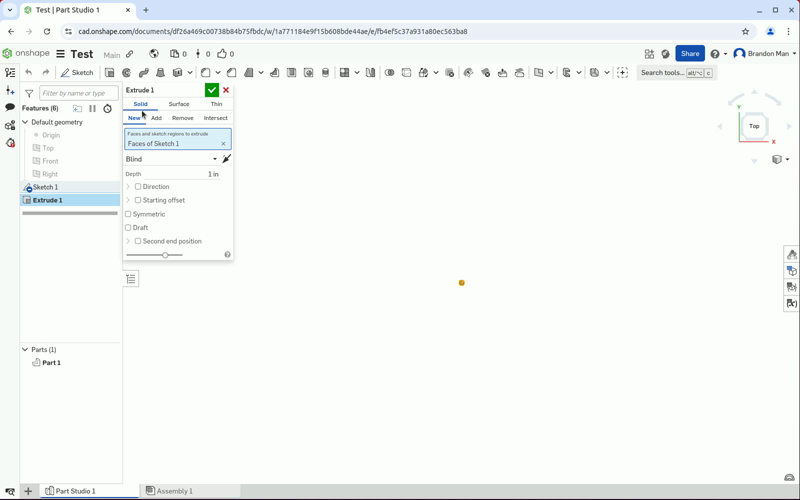
mouse_move(137, 120)
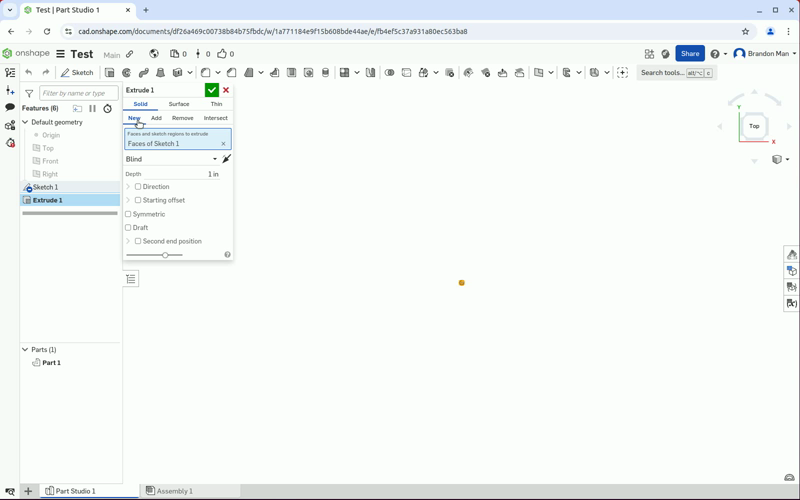
click(137, 120)
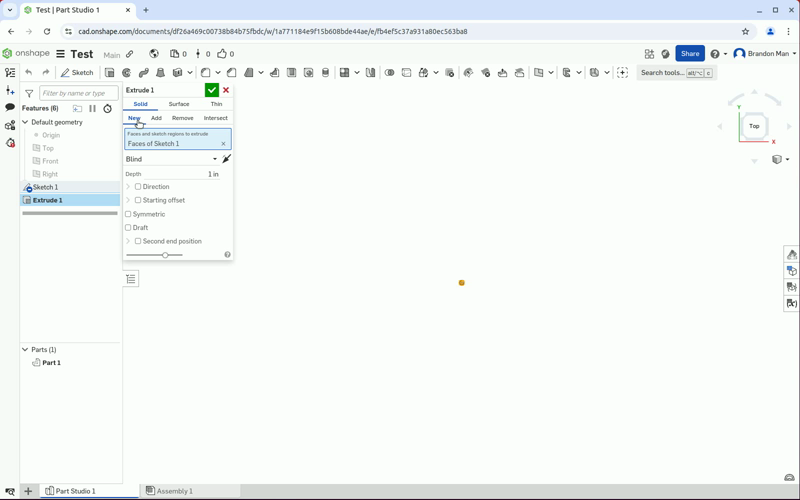
key(tab, 4)
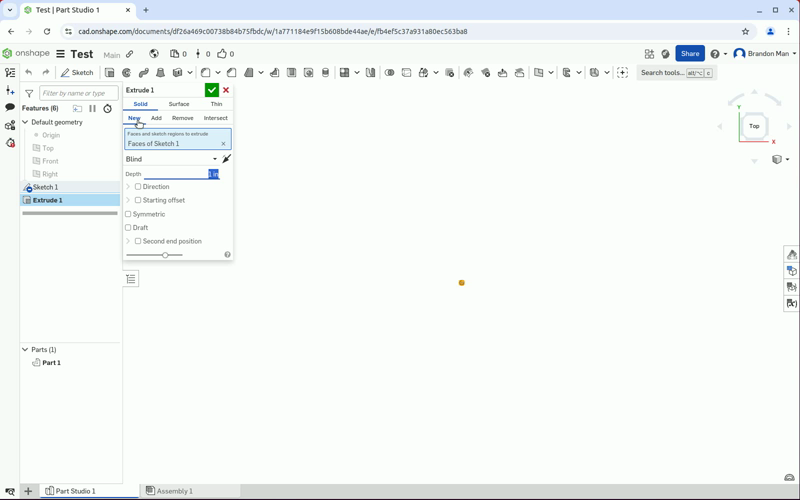
text(1.444)
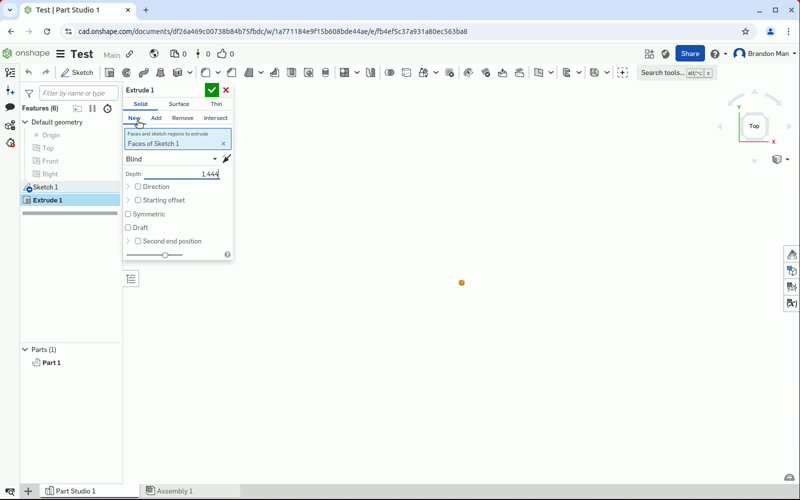
key(enter)
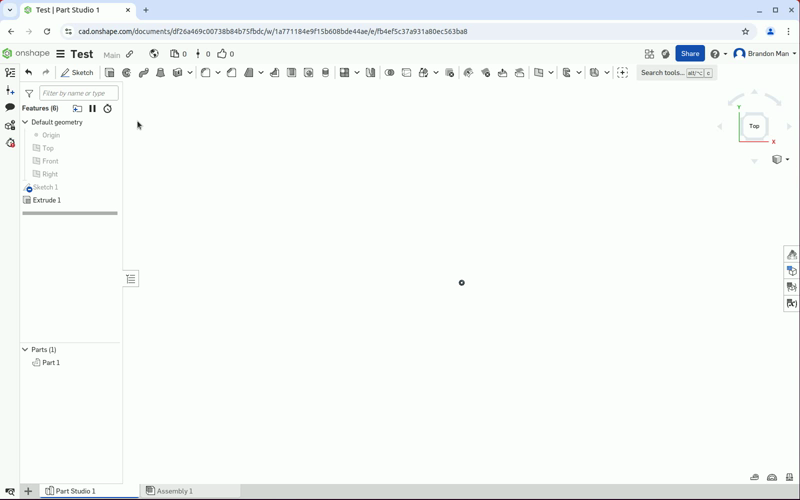
key(shift+h)
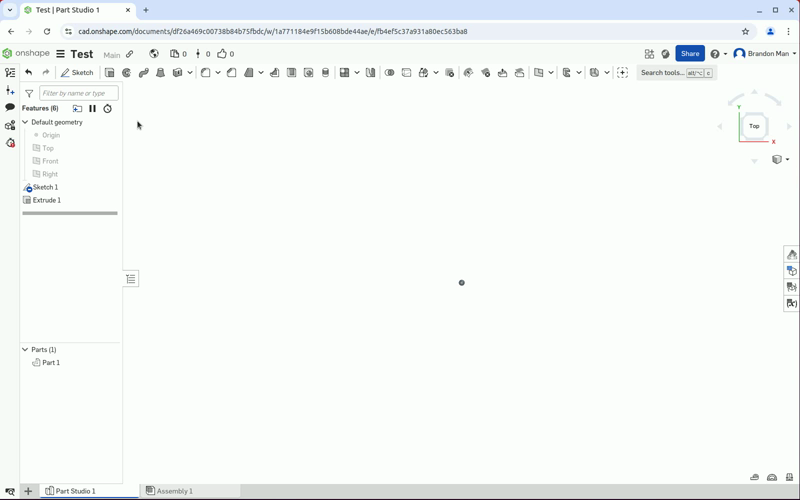
key(shift+h)
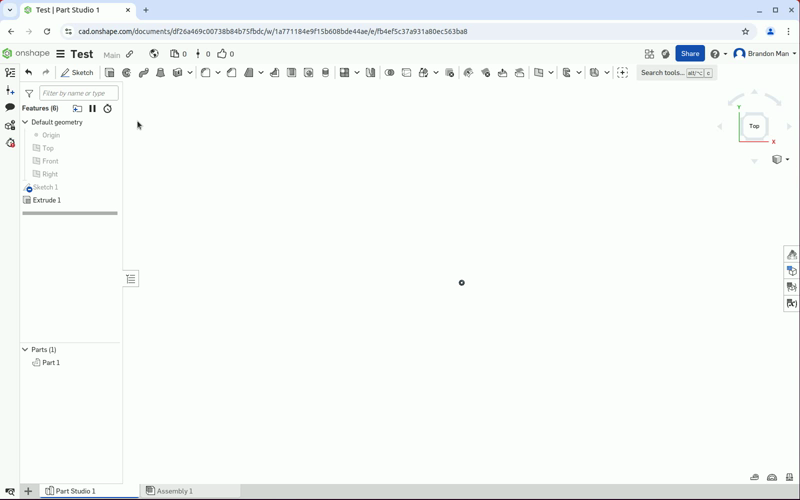
mouse_move(73, 189)
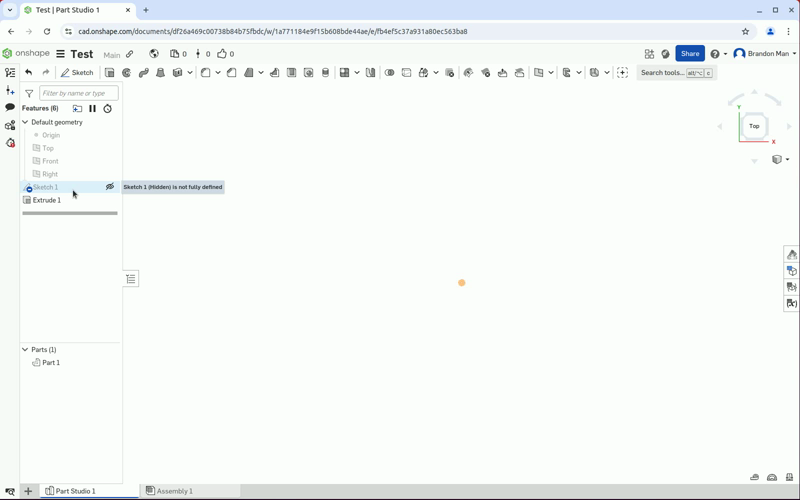
click(73, 189)
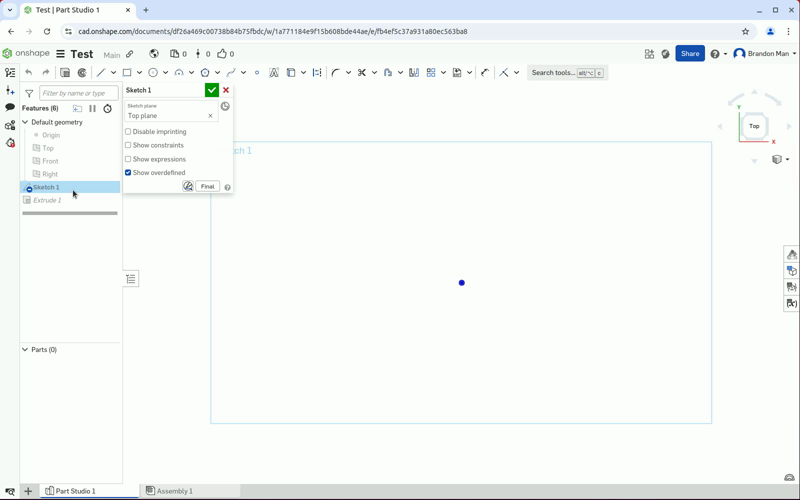
mouse_move(229, 92)
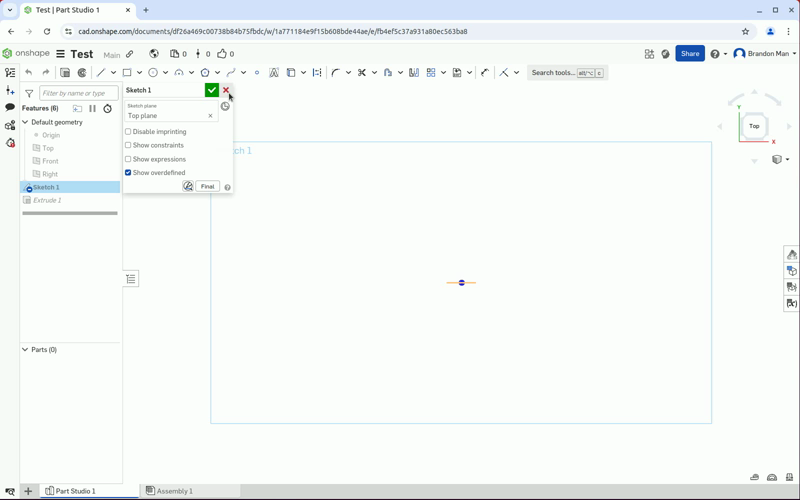
click(229, 92)
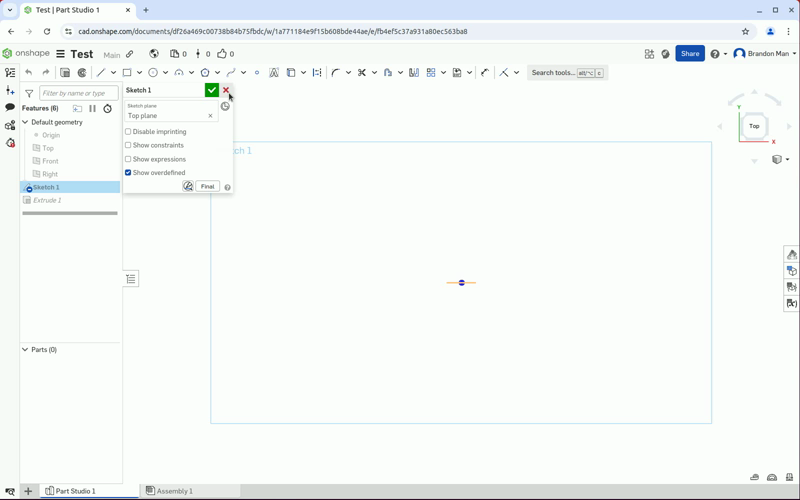
key(shift+s)
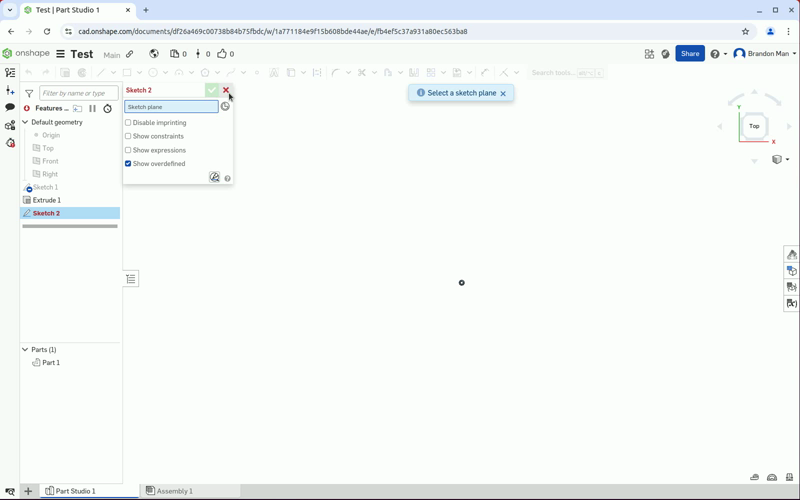
mouse_move(73, 150)
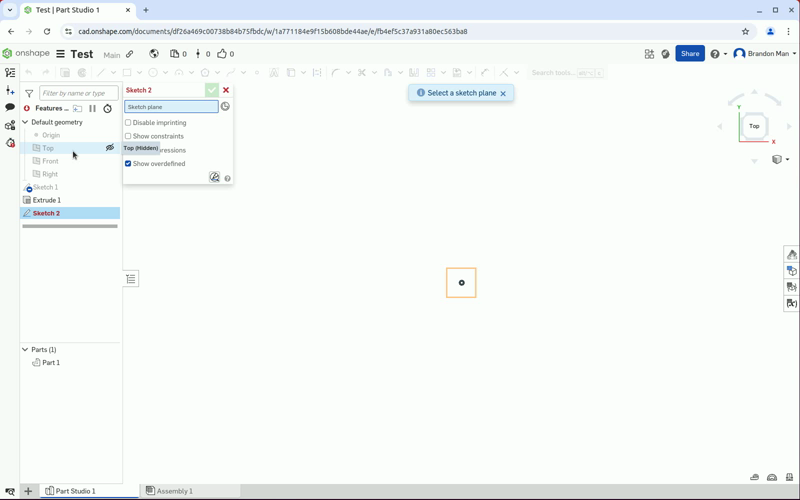
click(73, 150)
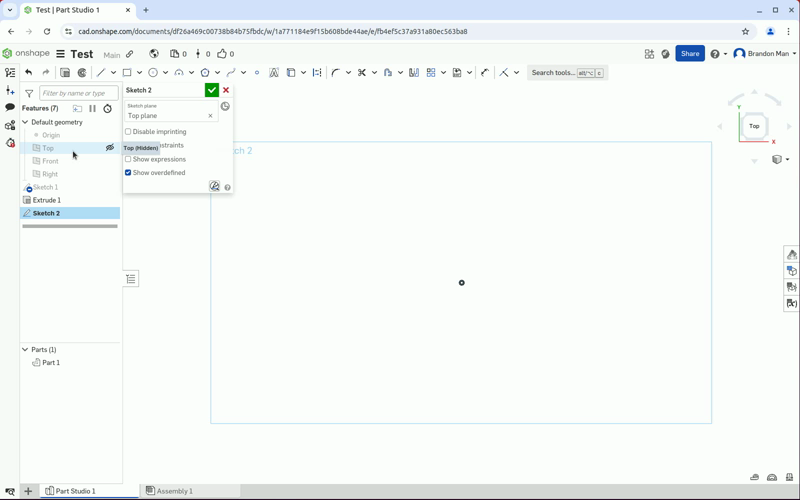
mouse_move(73, 352)
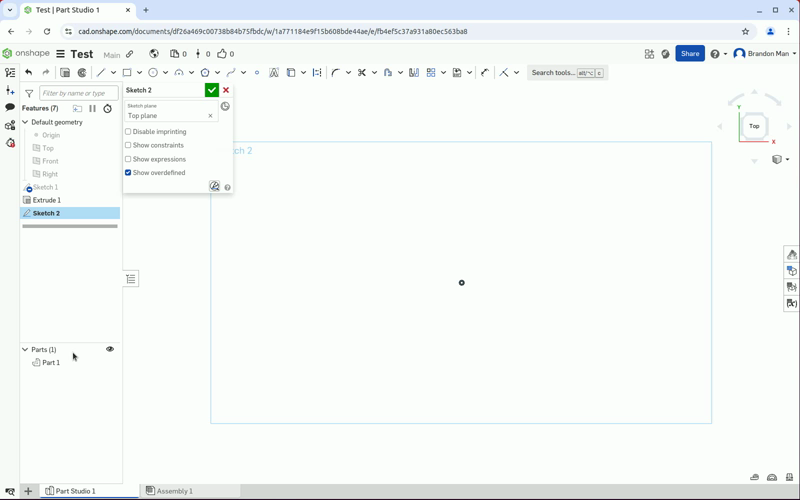
key(y)
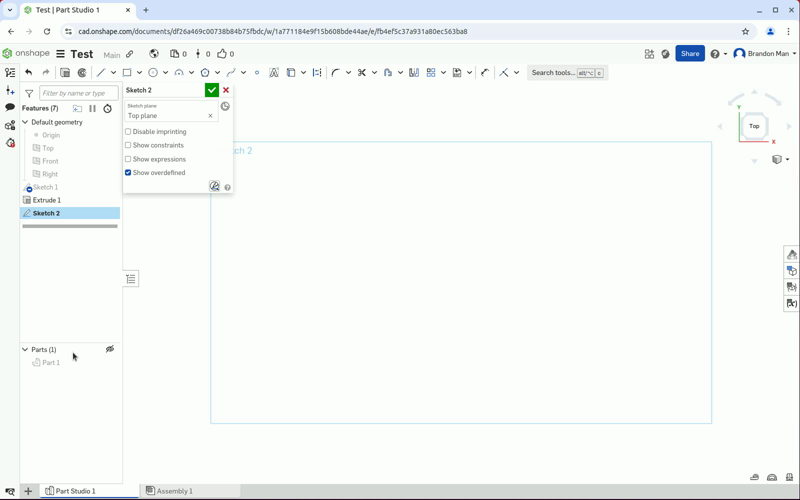
key(c)
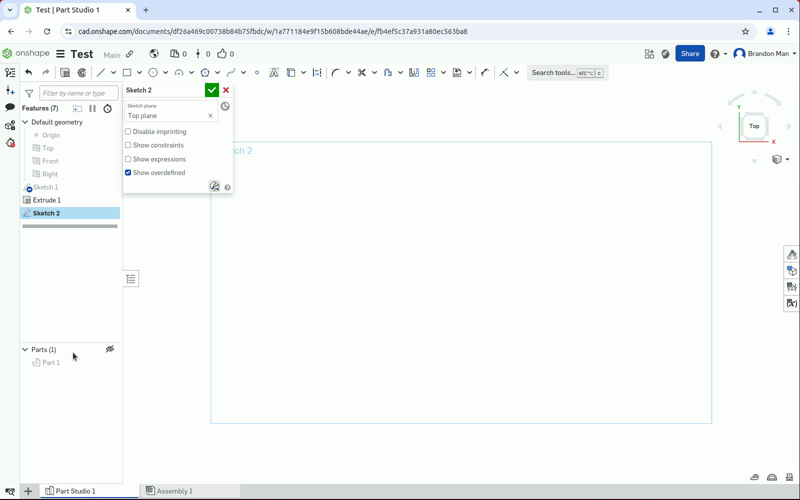
key_down(shift)
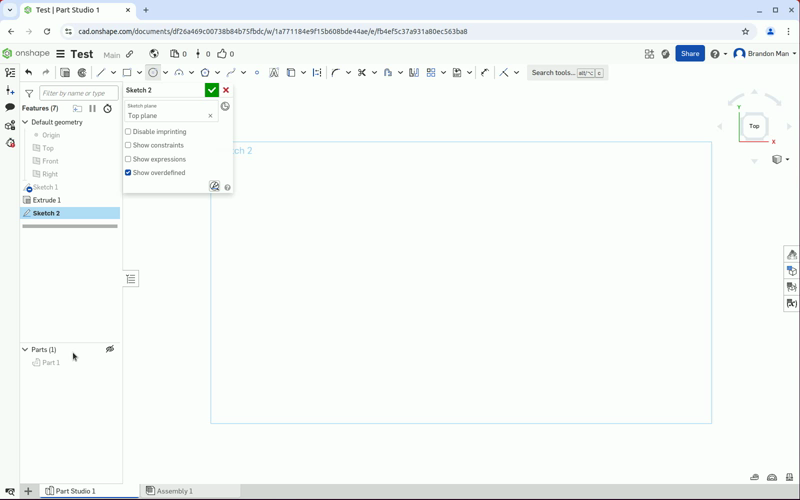
mouse_move(461, 282)
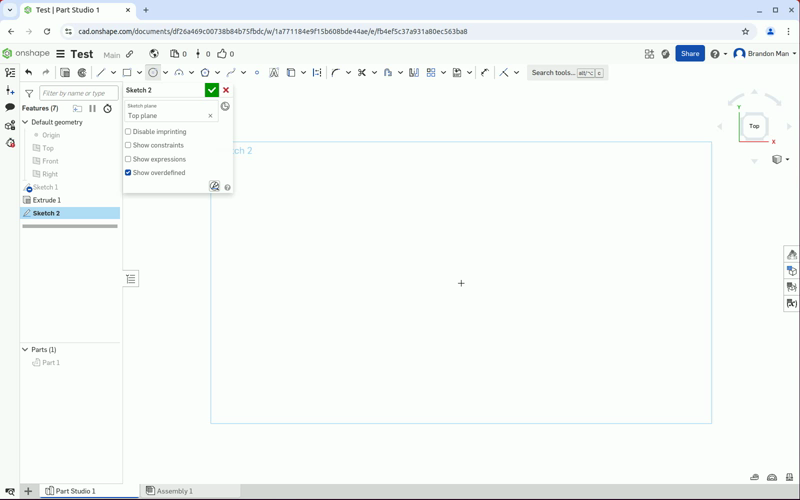
click(461, 282)
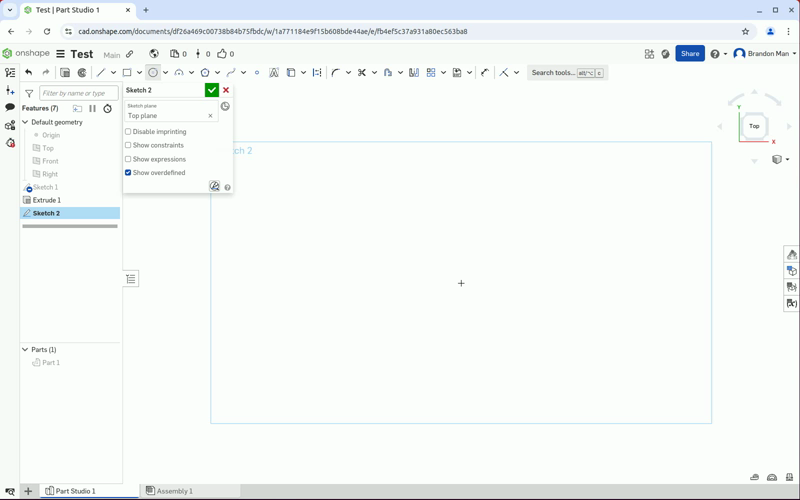
key_up(shift)
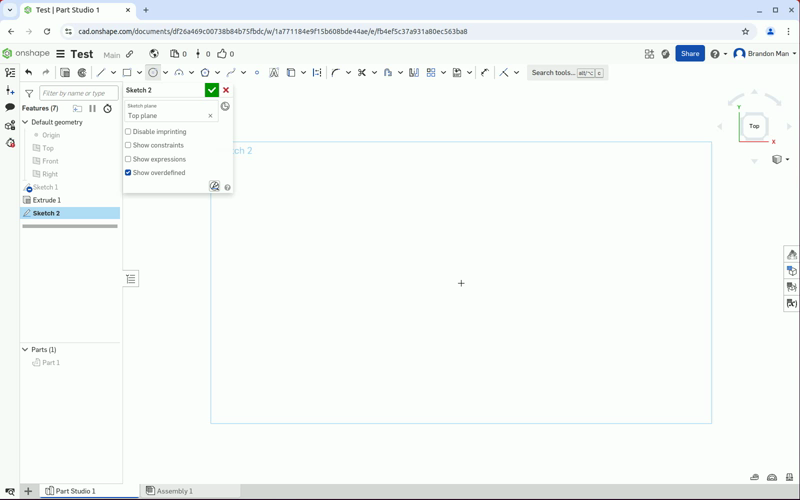
mouse_move(463, 282)
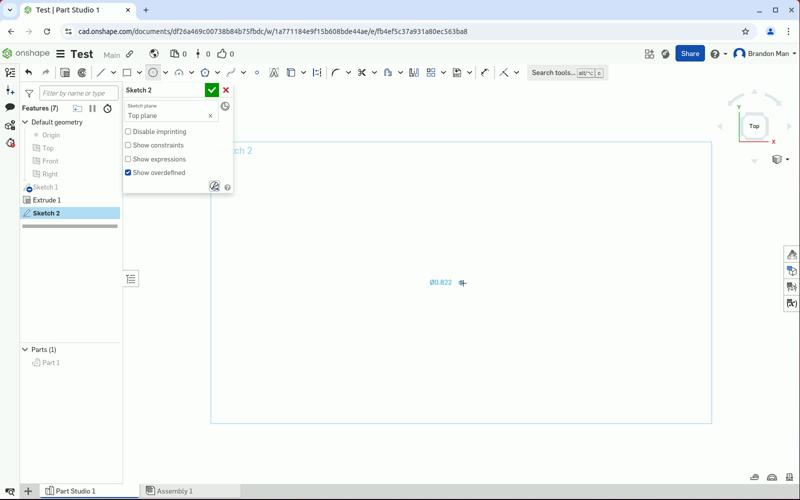
scroll(6)
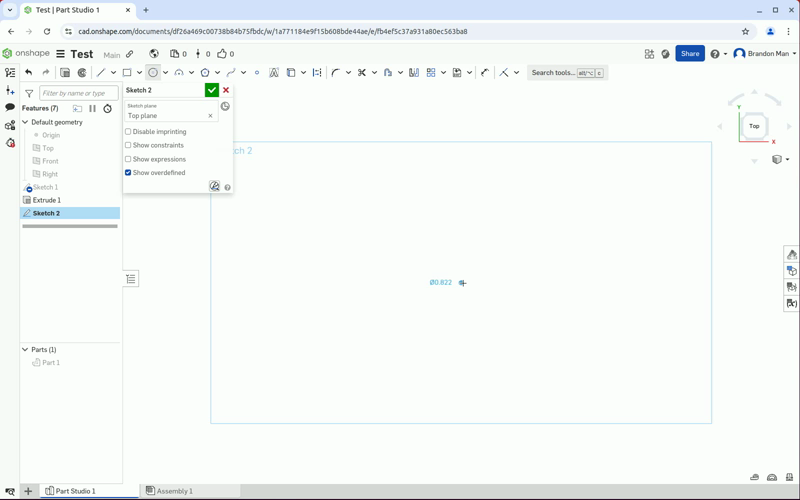
scroll(6)
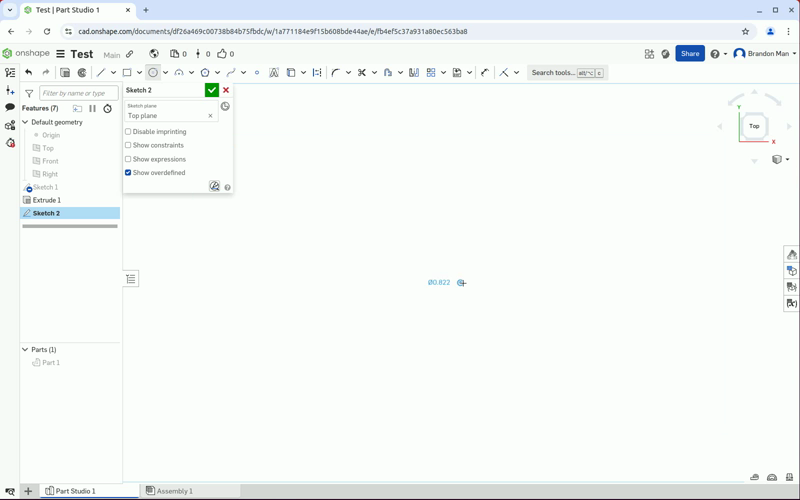
scroll(6)
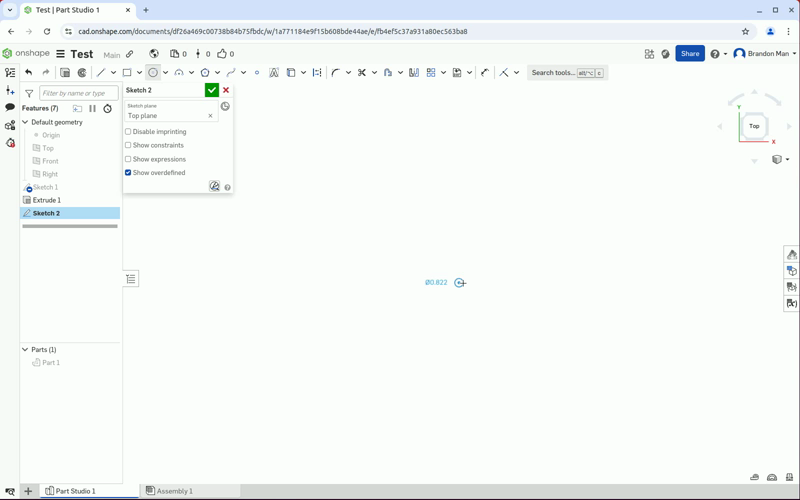
scroll(6)
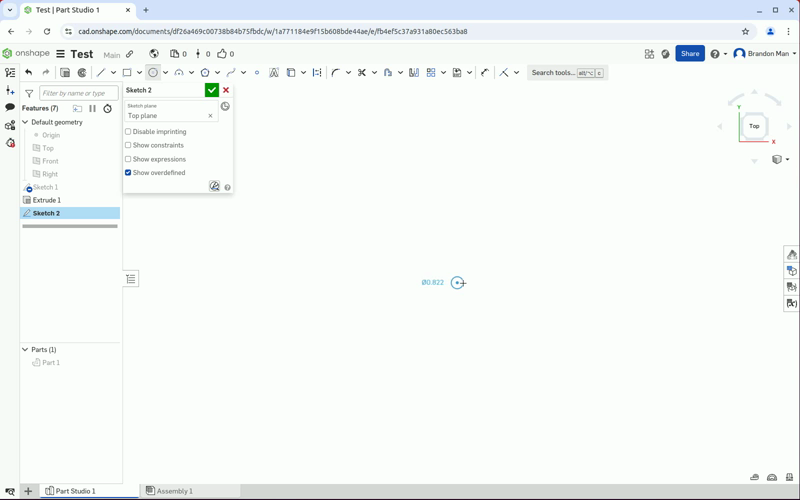
scroll(6)
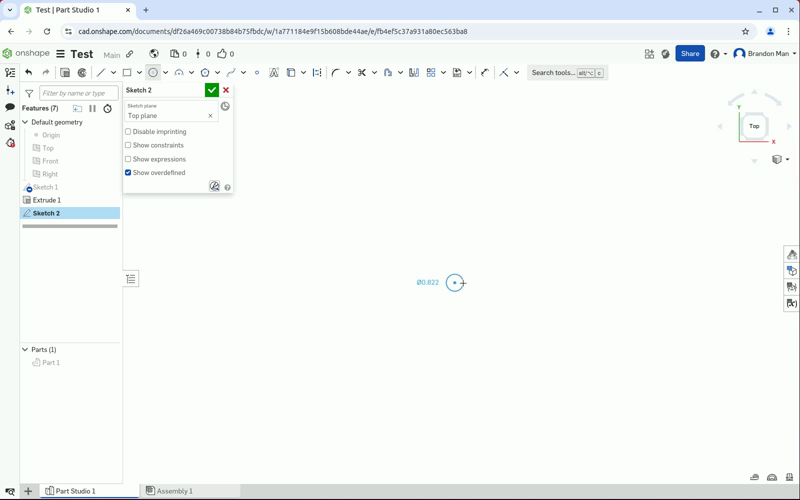
scroll(6)
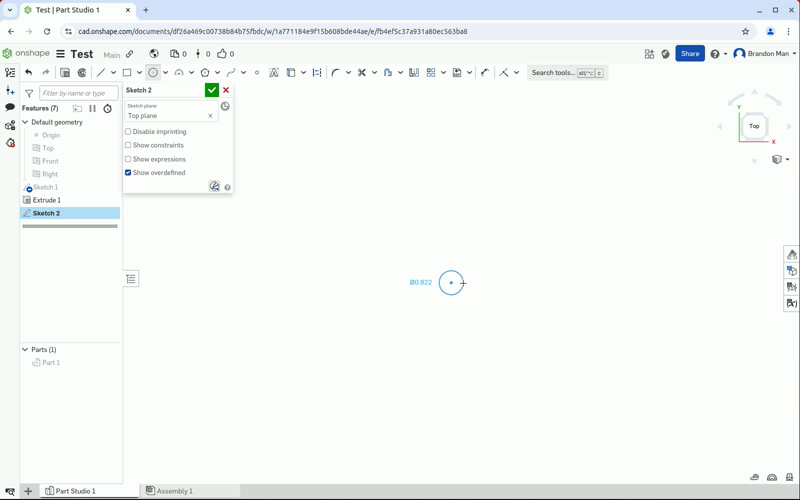
scroll(6)
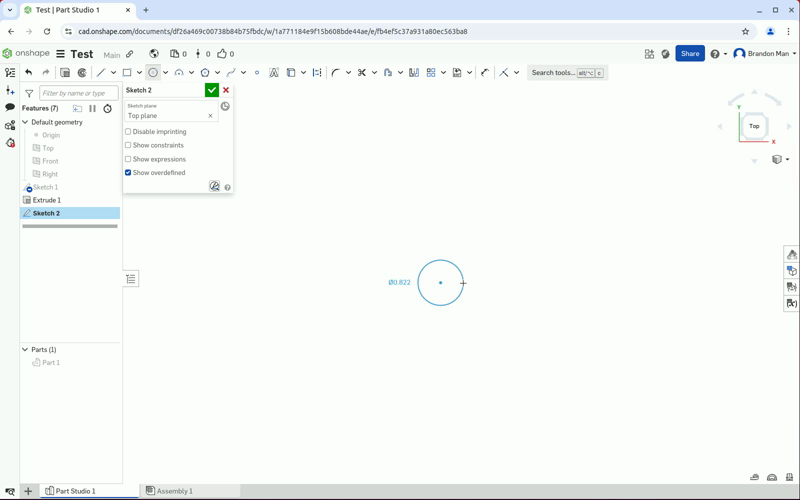
click(463, 282)
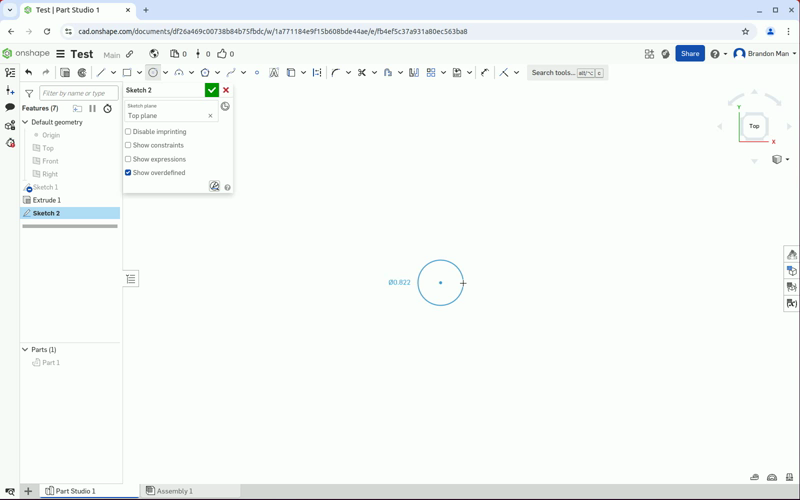
scroll(-6)
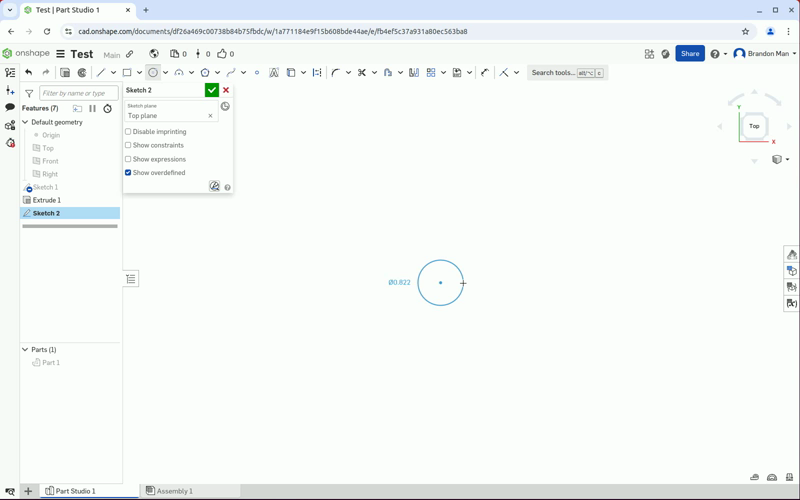
scroll(-6)
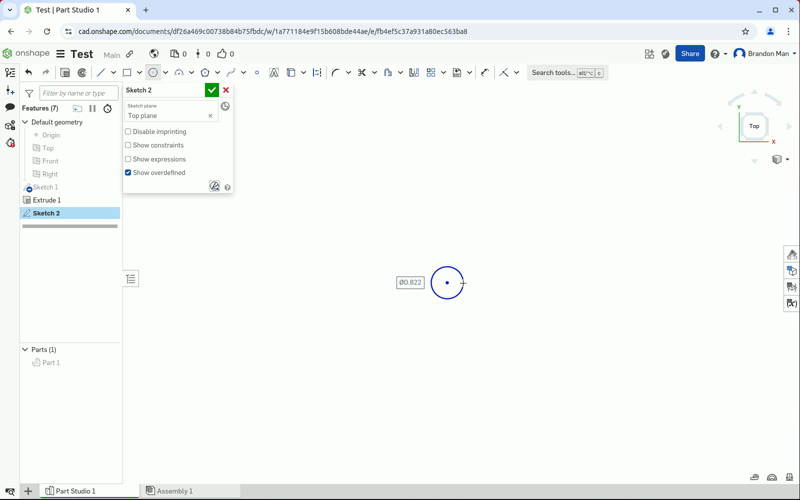
scroll(-6)
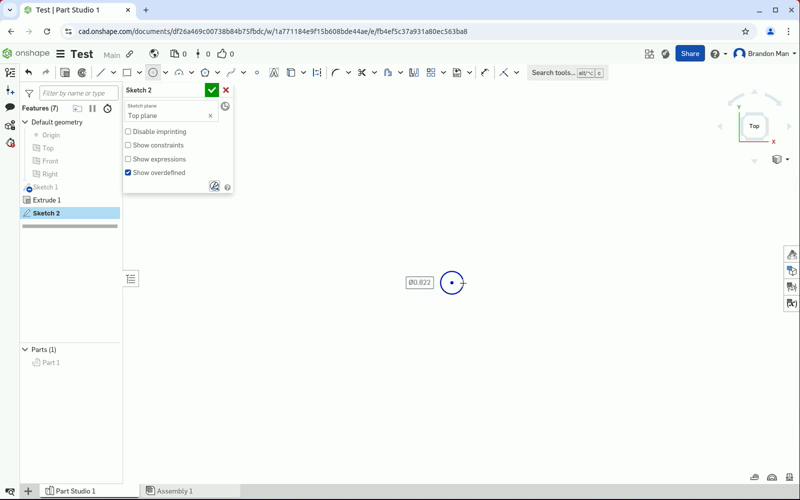
scroll(-6)
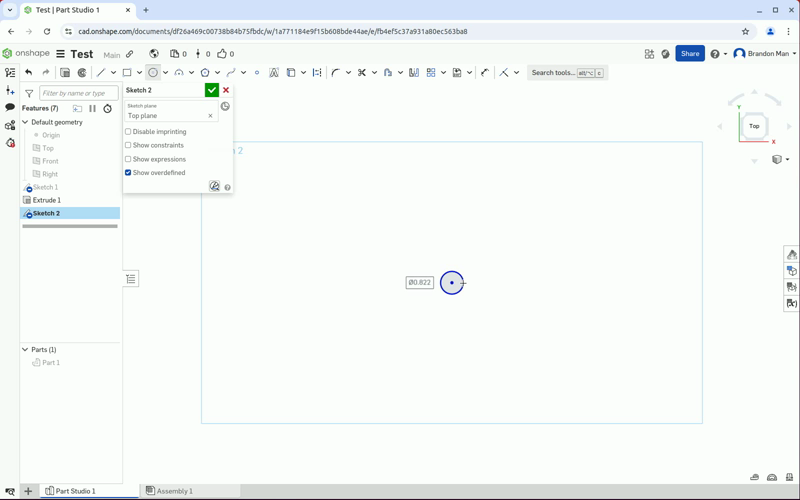
scroll(-6)
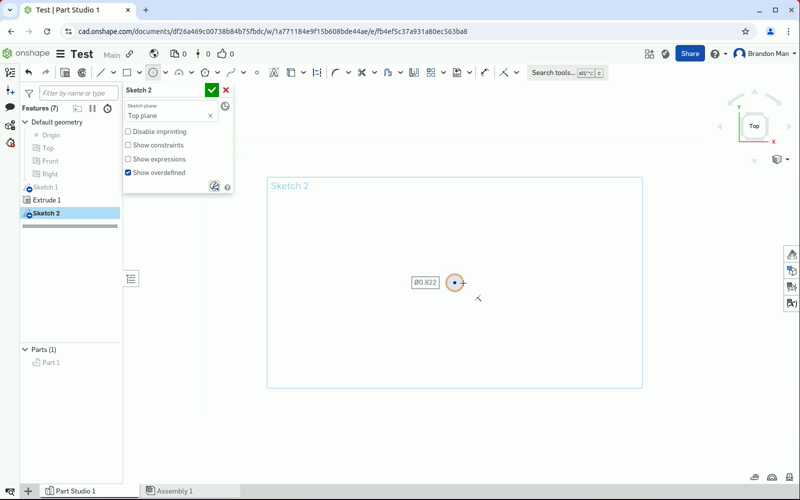
scroll(-6)
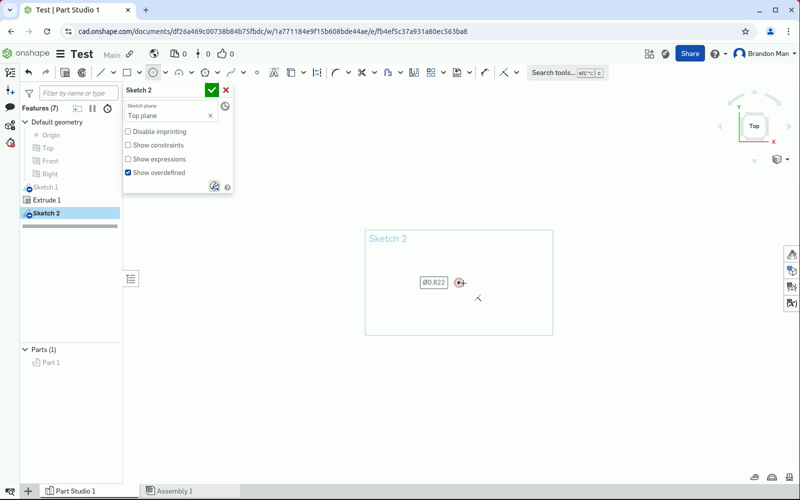
scroll(-6)
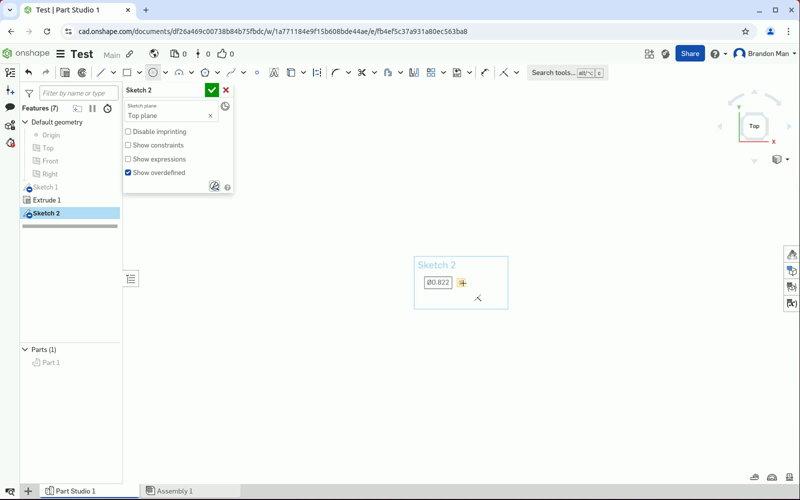
key(esc)
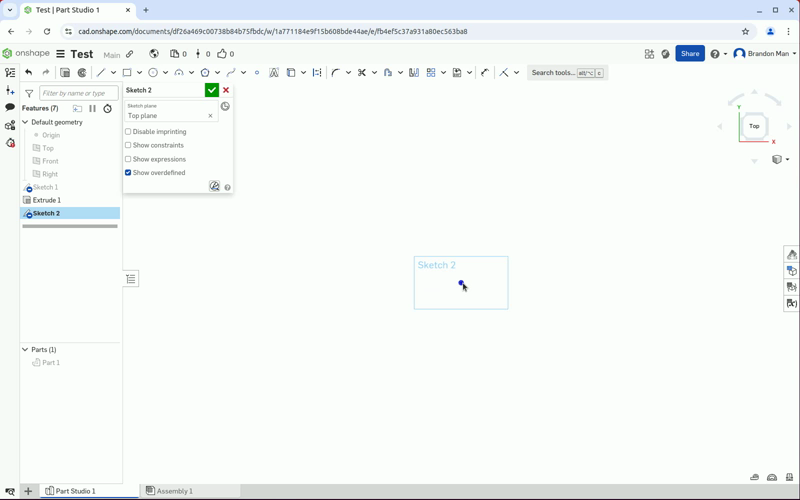
mouse_move(461, 282)
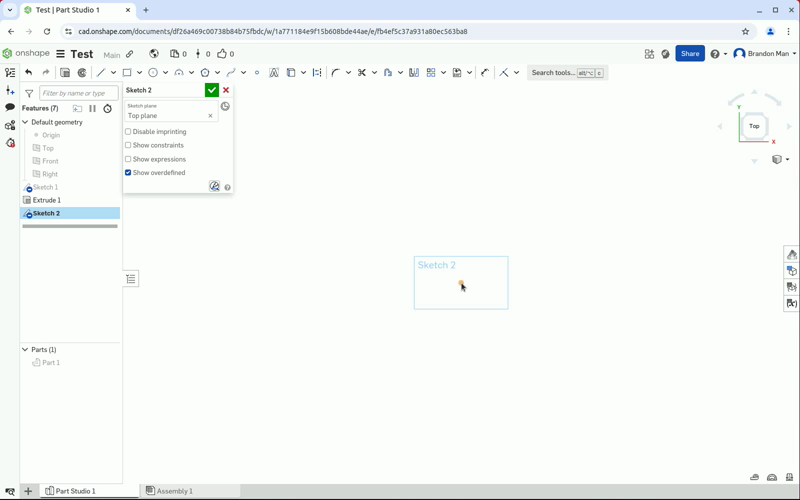
scroll(6)
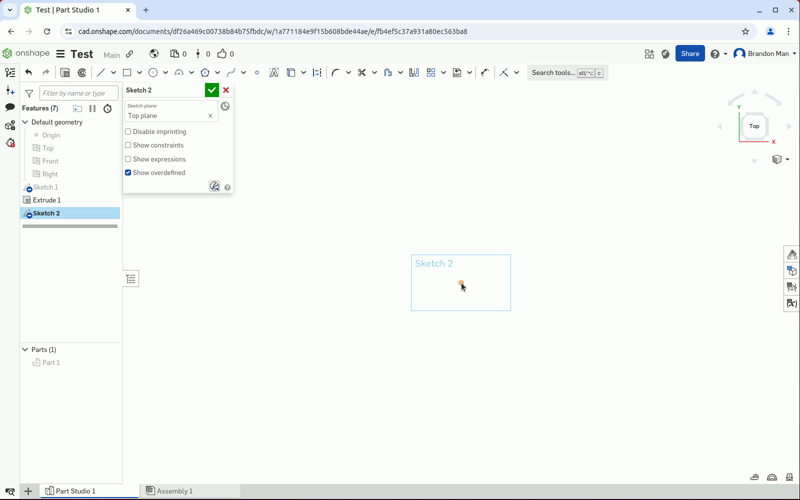
scroll(6)
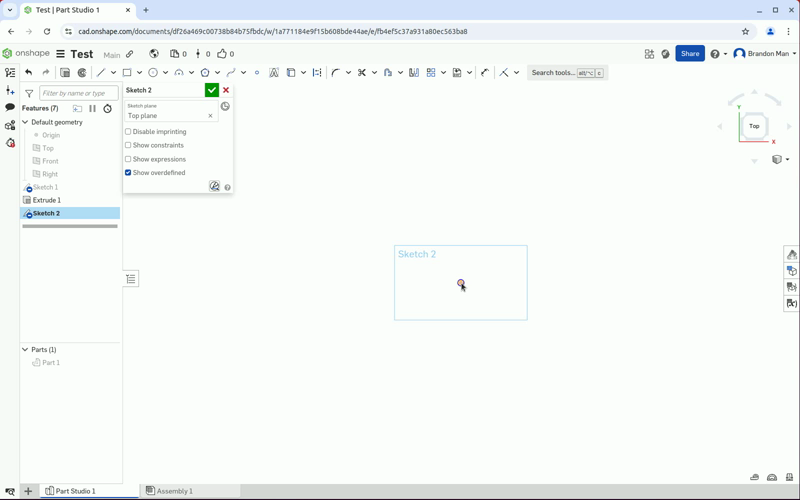
scroll(6)
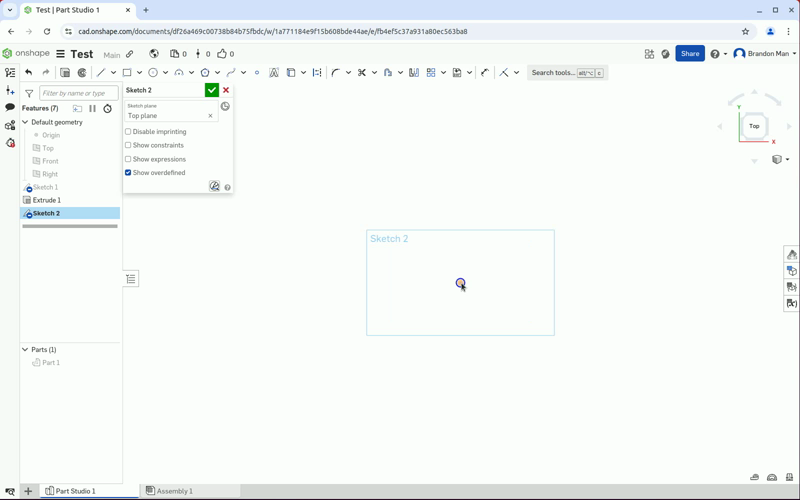
scroll(6)
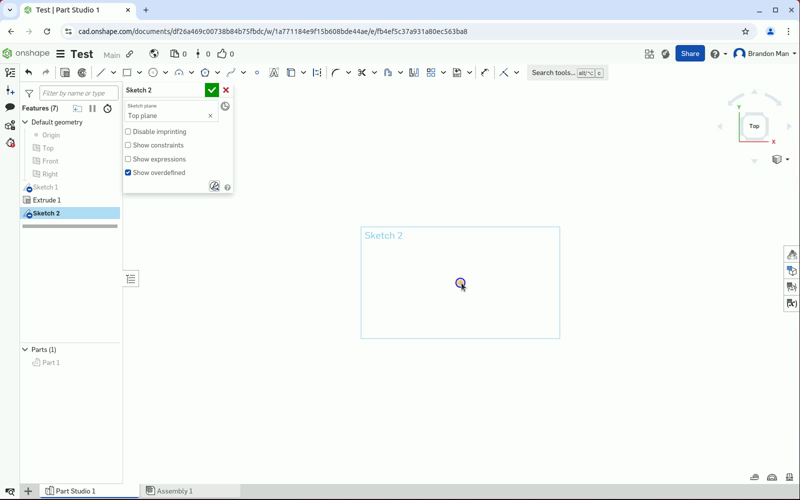
scroll(6)
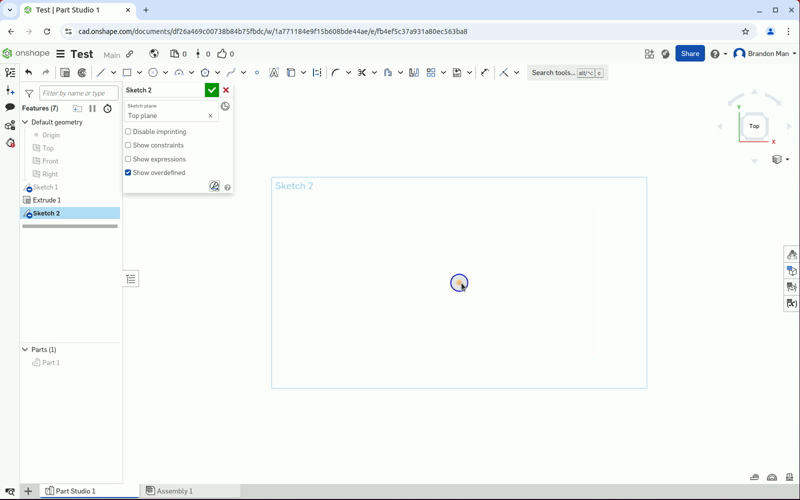
scroll(6)
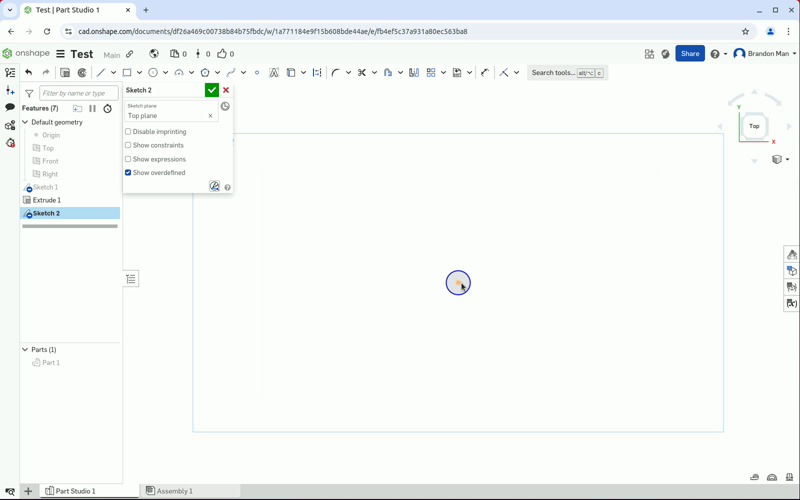
scroll(6)
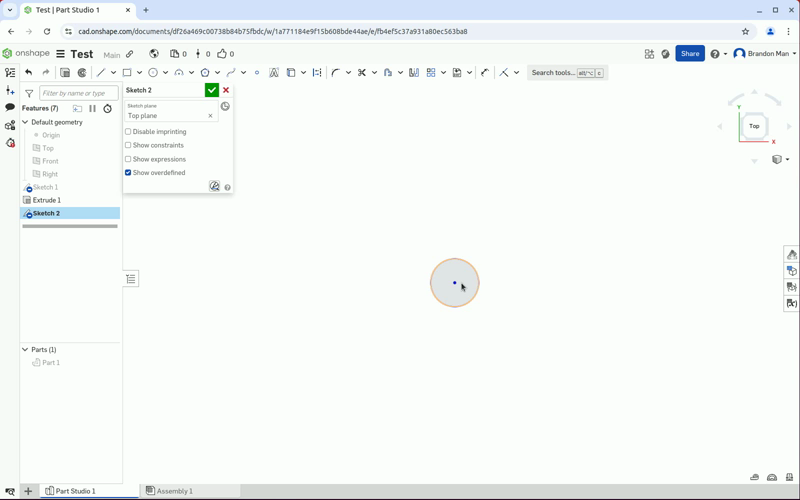
click(461, 282)
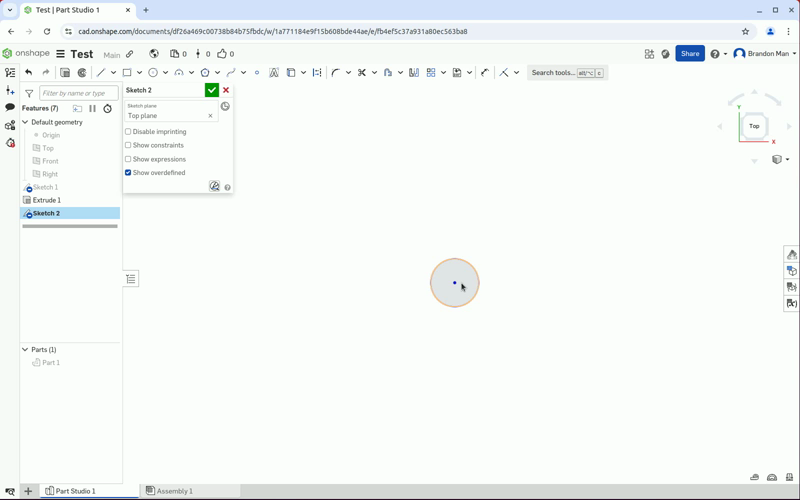
scroll(-6)
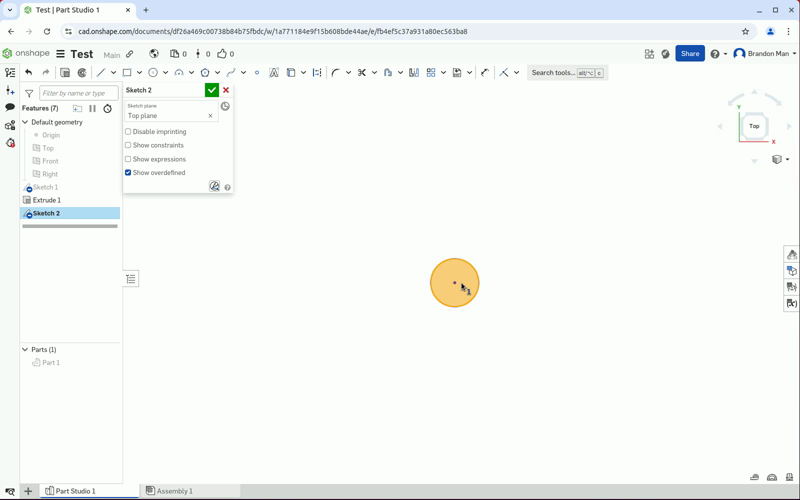
scroll(-6)
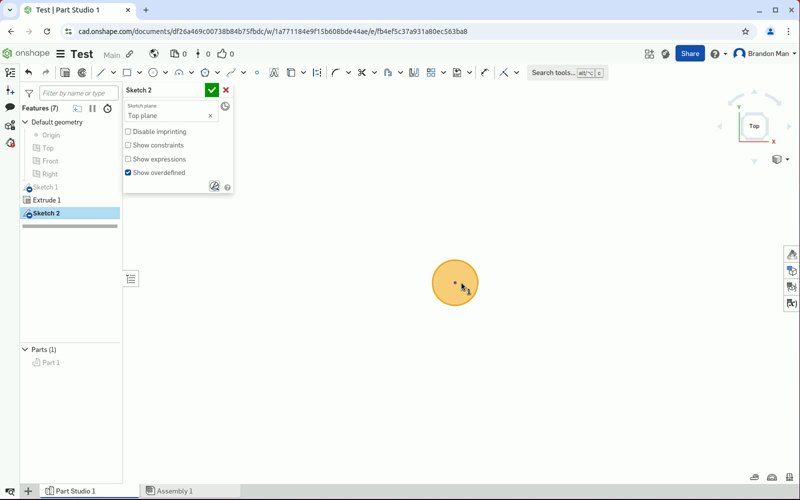
scroll(-6)
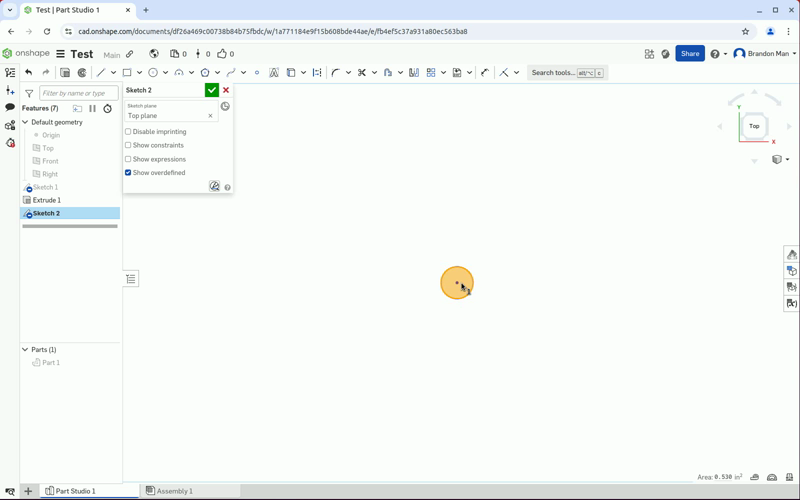
scroll(-6)
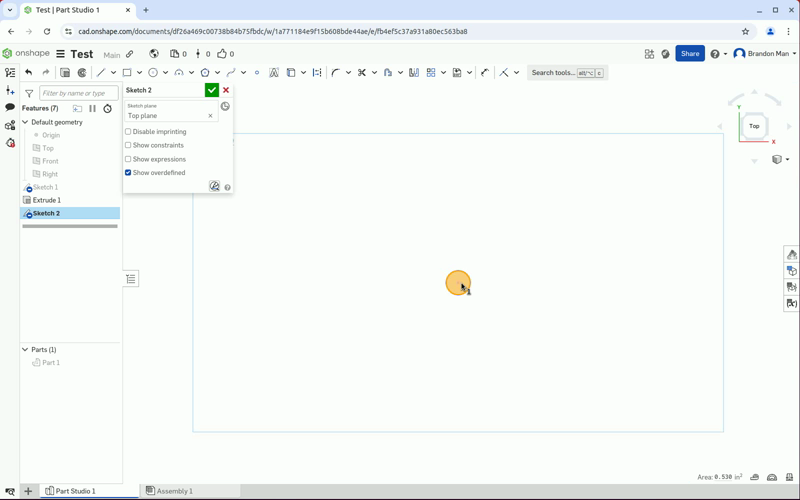
scroll(-6)
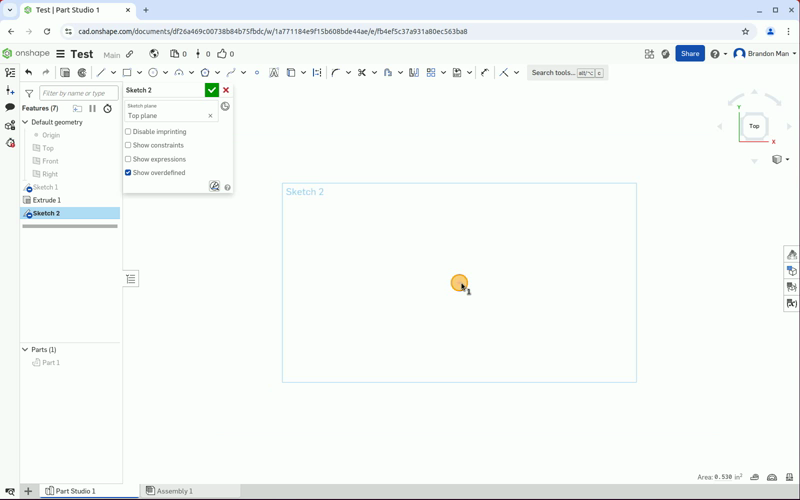
scroll(-6)
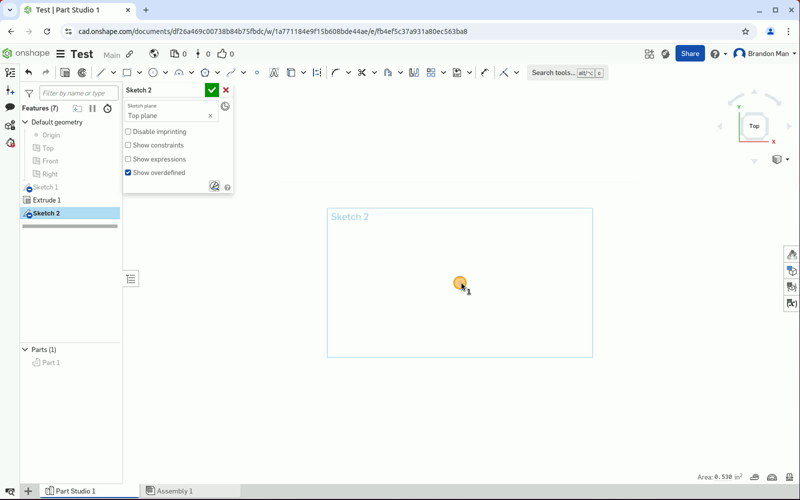
scroll(-6)
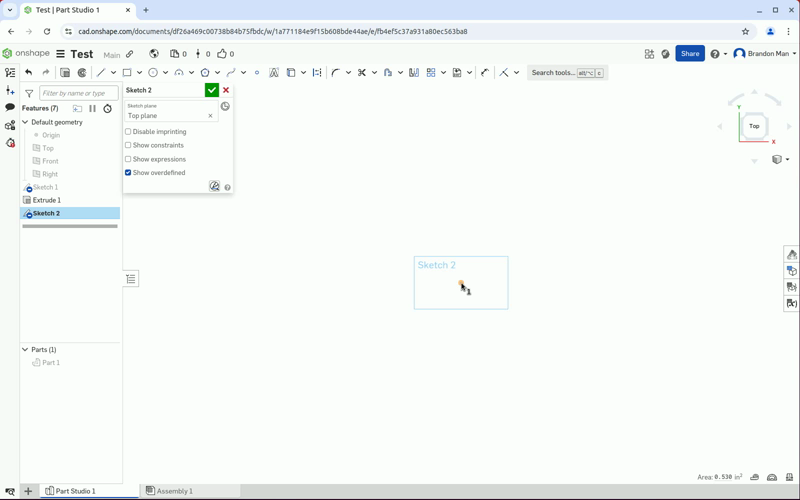
mouse_move(73, 352)
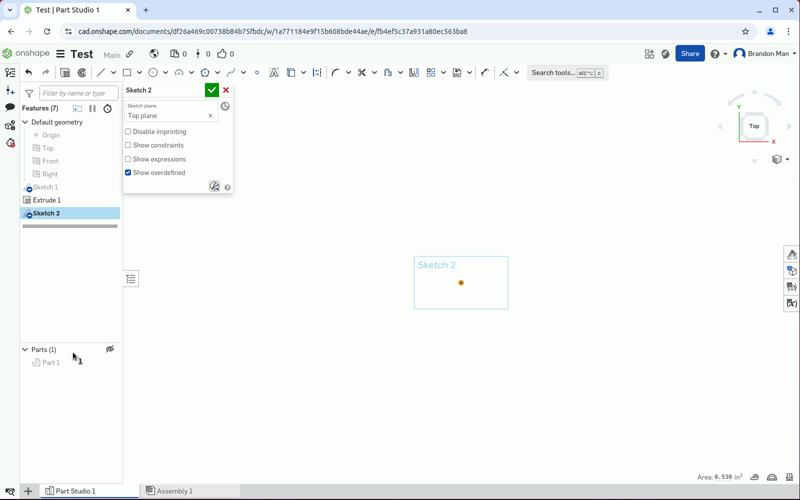
key(shift+y)
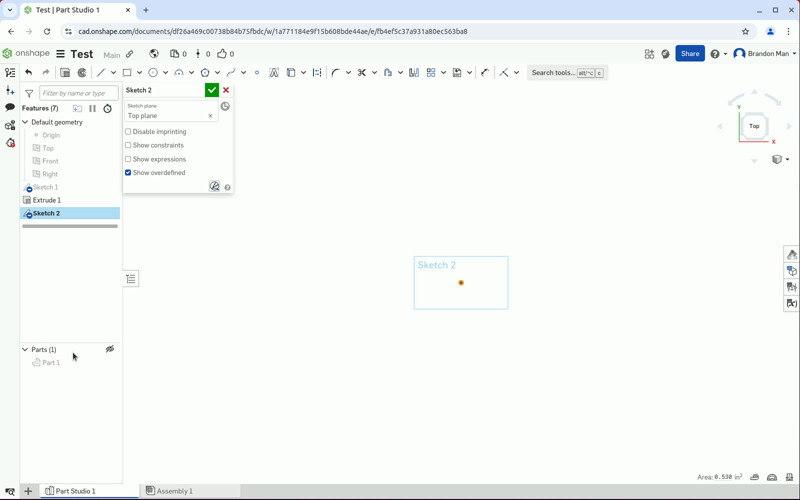
key(shift+e)
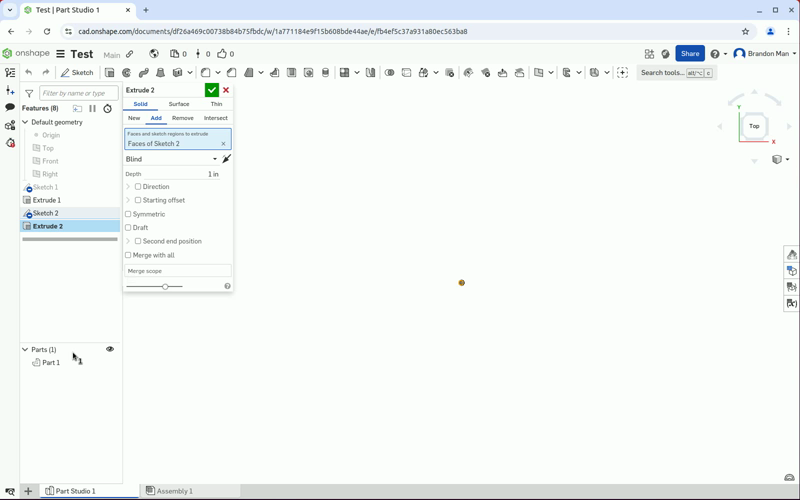
mouse_move(143, 106)
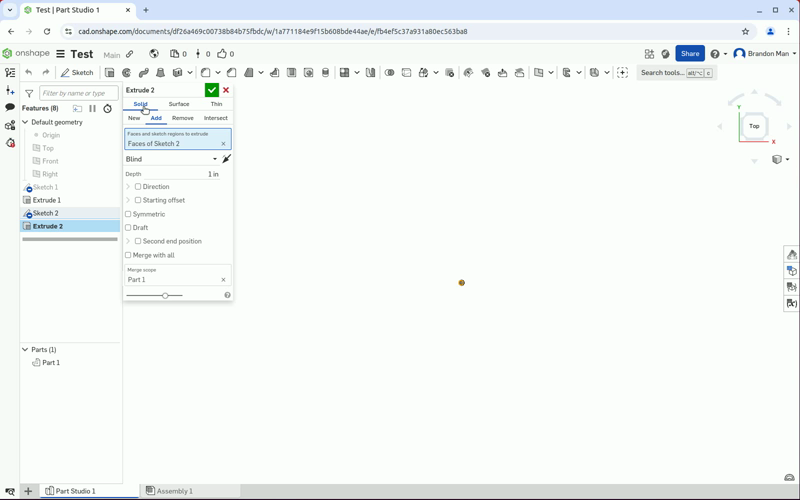
click(143, 106)
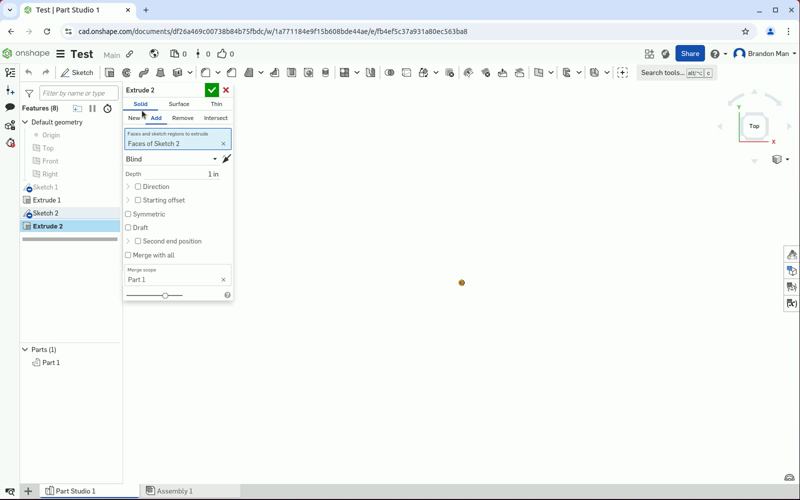
mouse_move(137, 120)
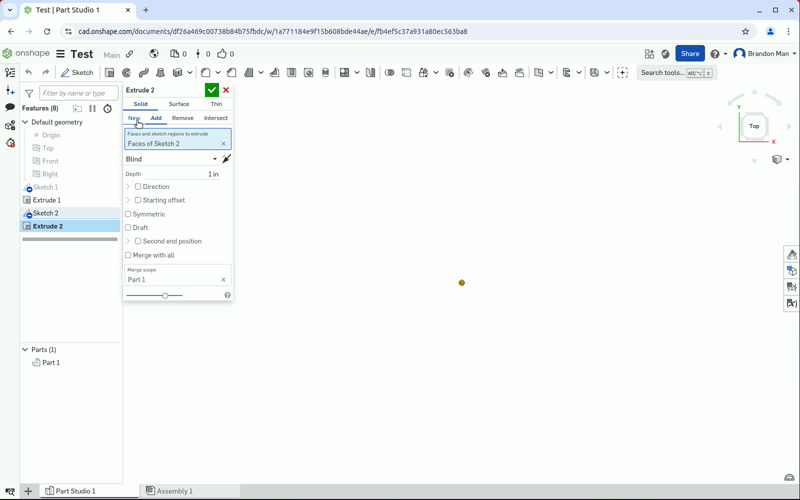
click(137, 120)
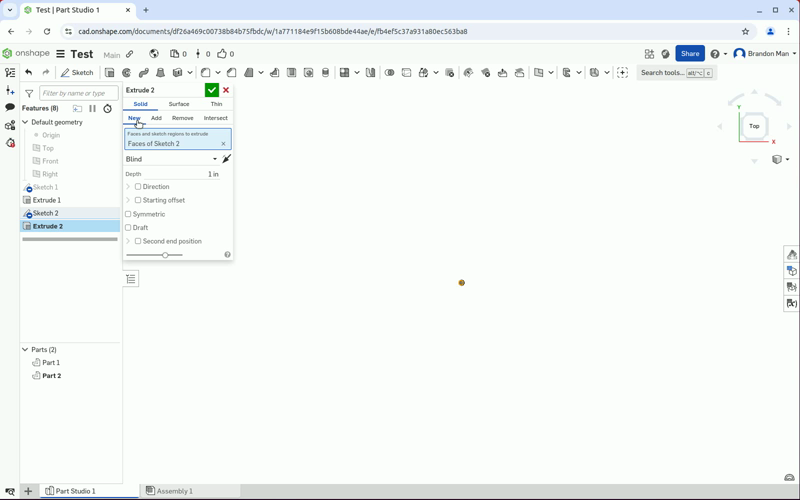
key(tab, 4)
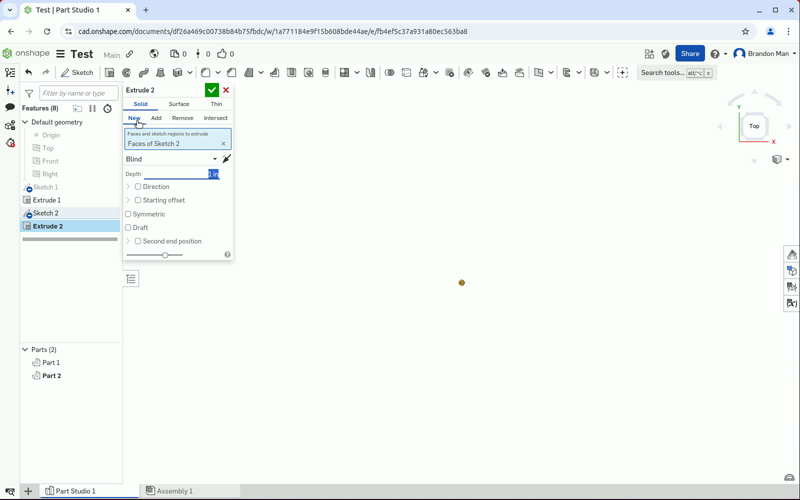
text(22.386)
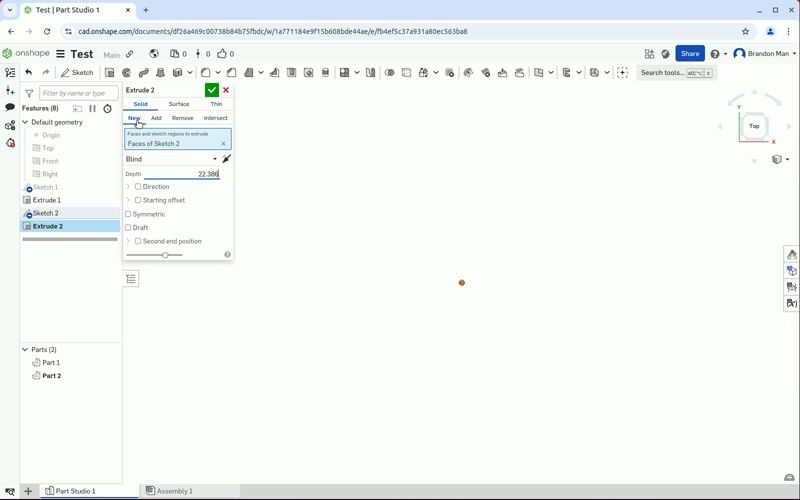
key(enter)
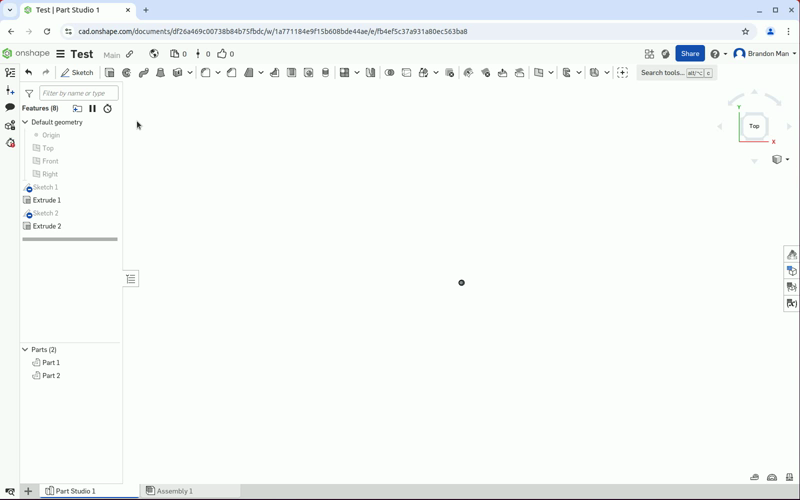
key(shift+h)
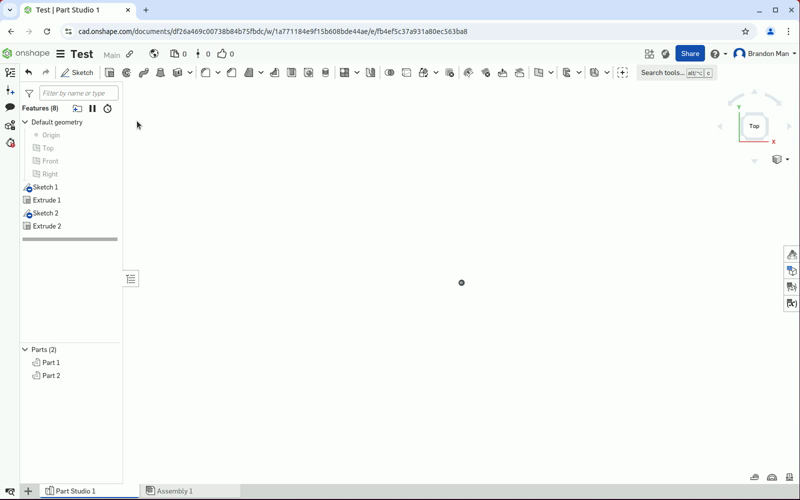
key(shift+h)
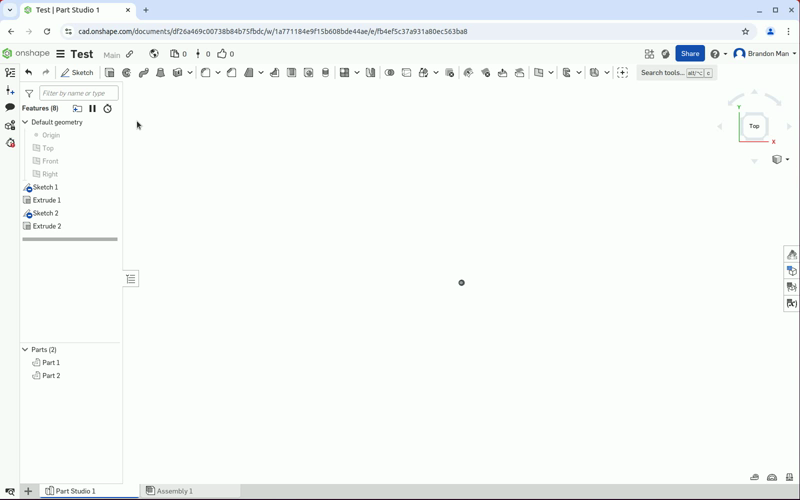
key(shift+7)
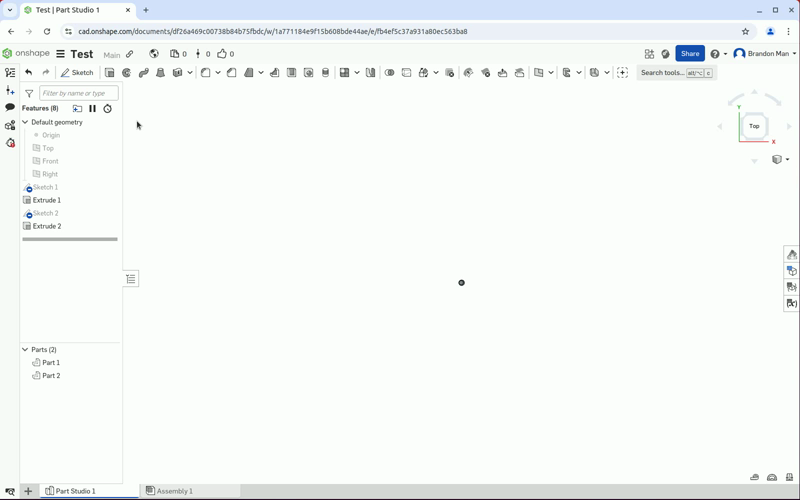
key(up, 3)
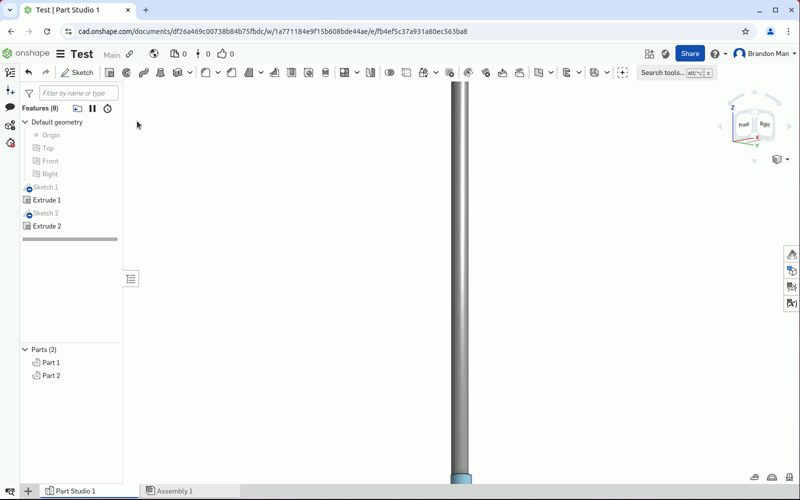
key(left, 3)
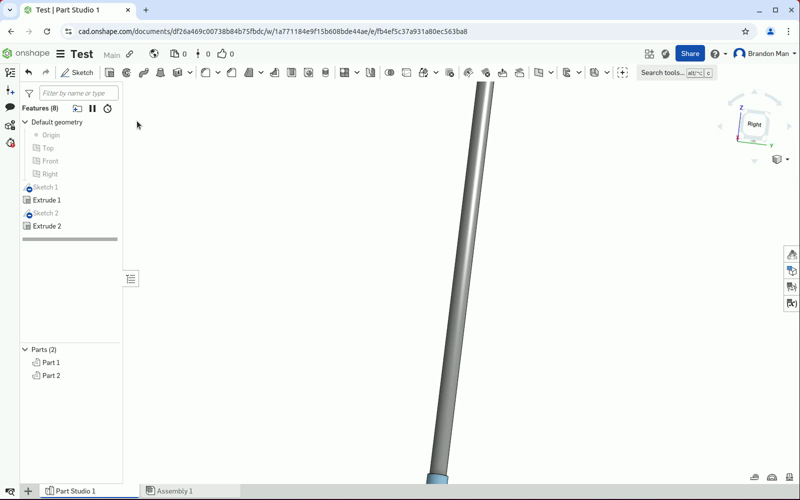
key(right, 3)
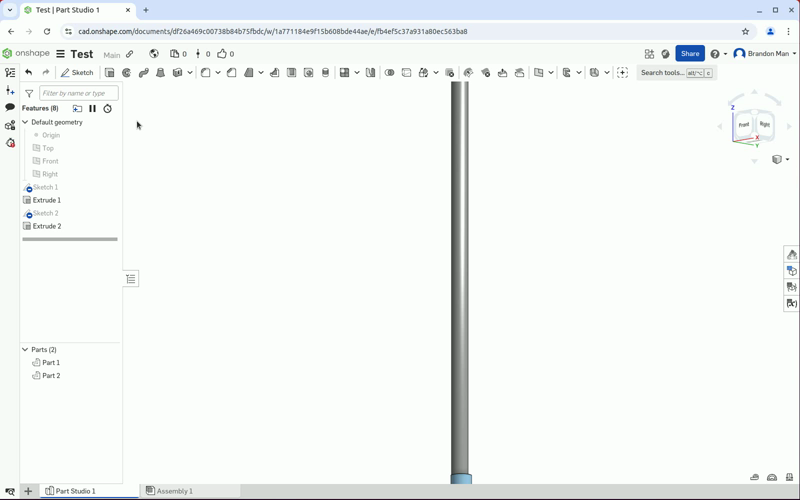
key(down, 3)
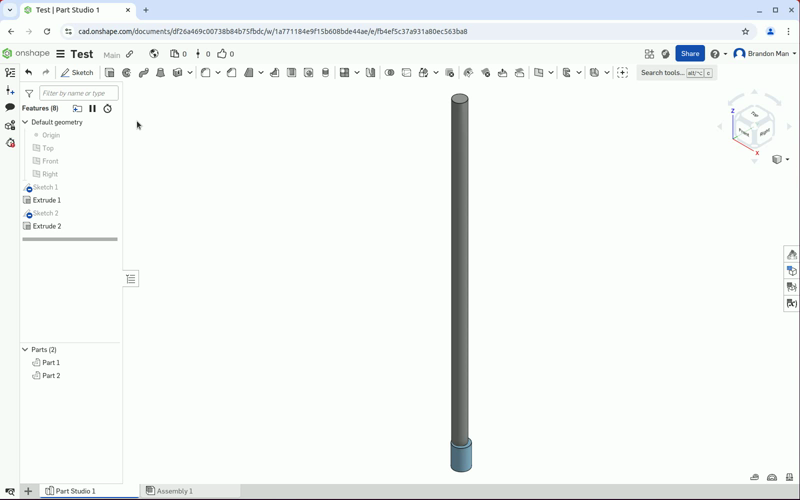
mouse_move(73, 189)
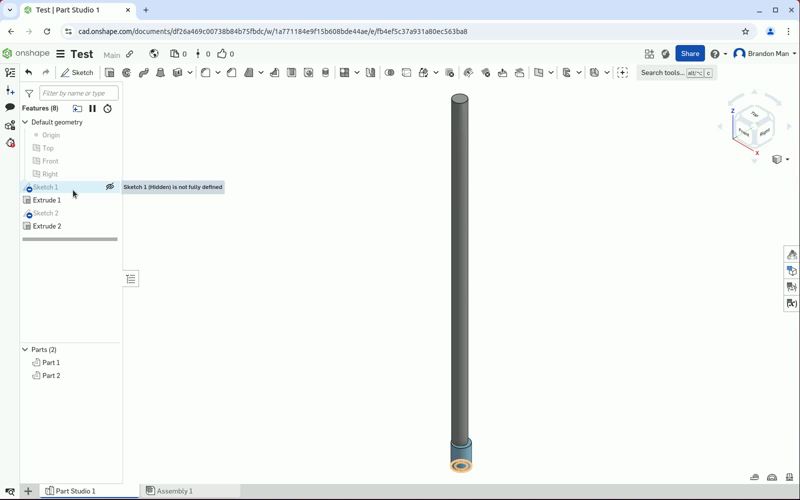
click(73, 189)